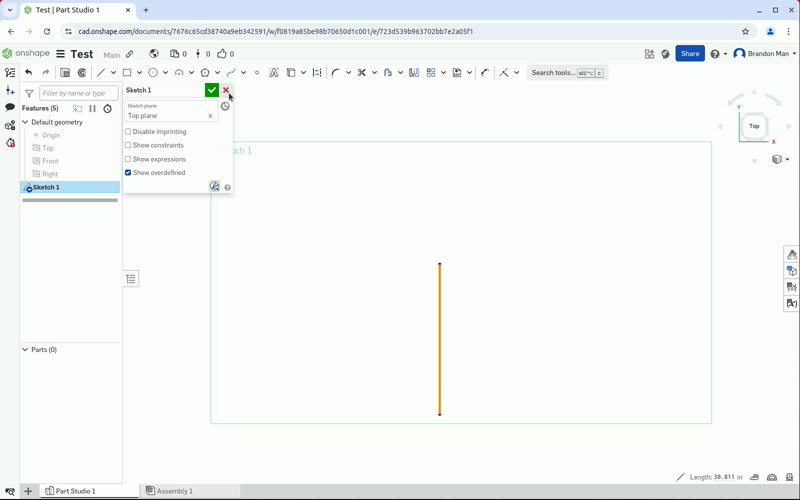
key(shift+h)
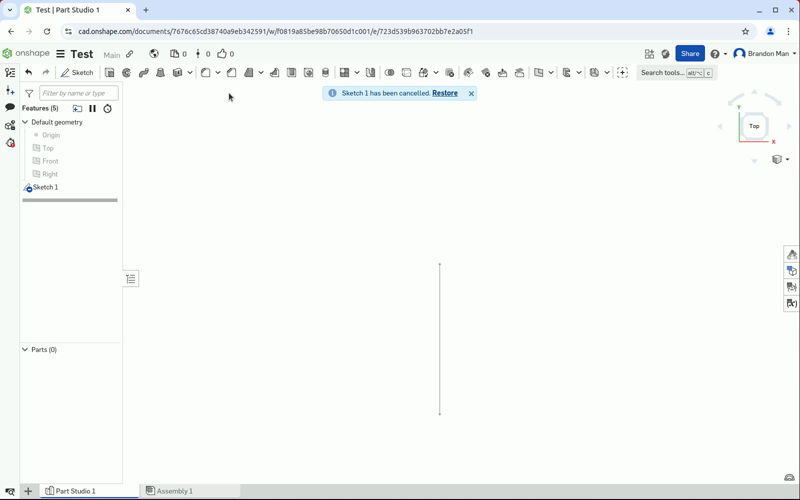
mouse_move(73, 352)
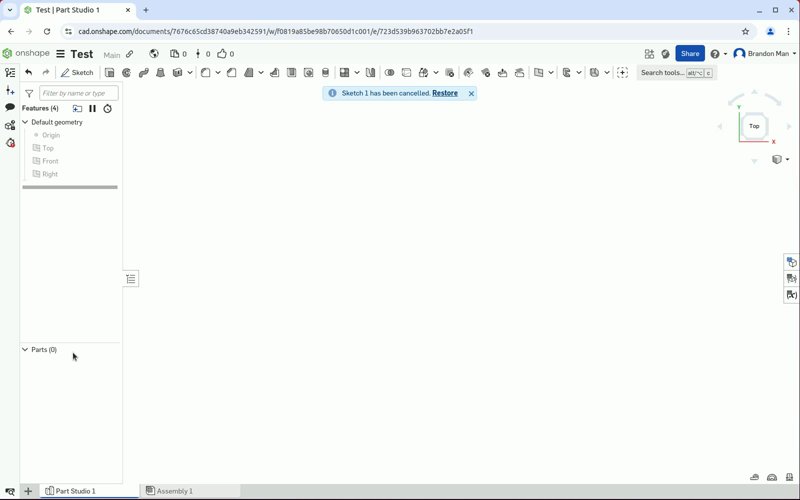
key(y)
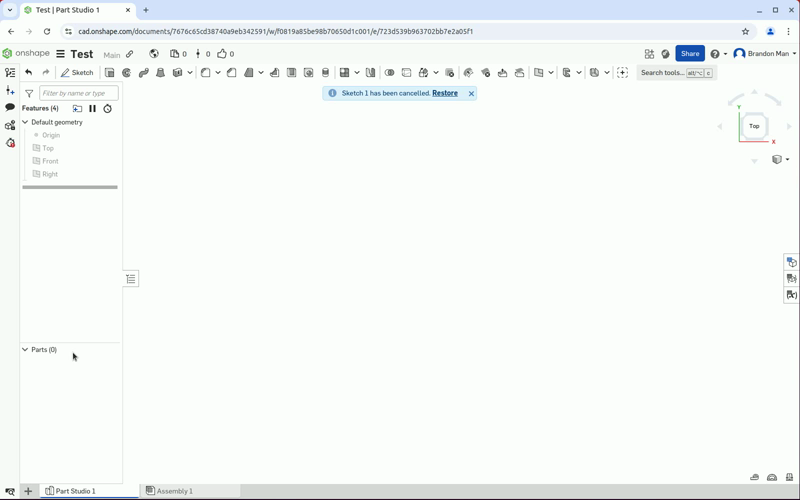
key(shift+p)
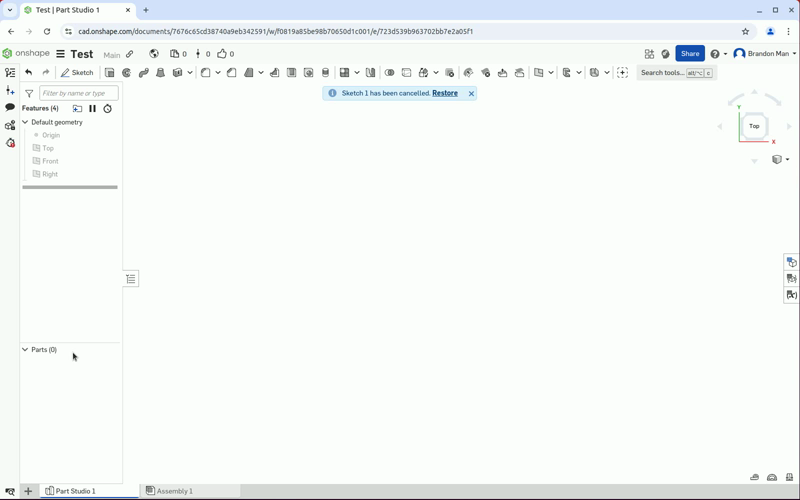
key(space)
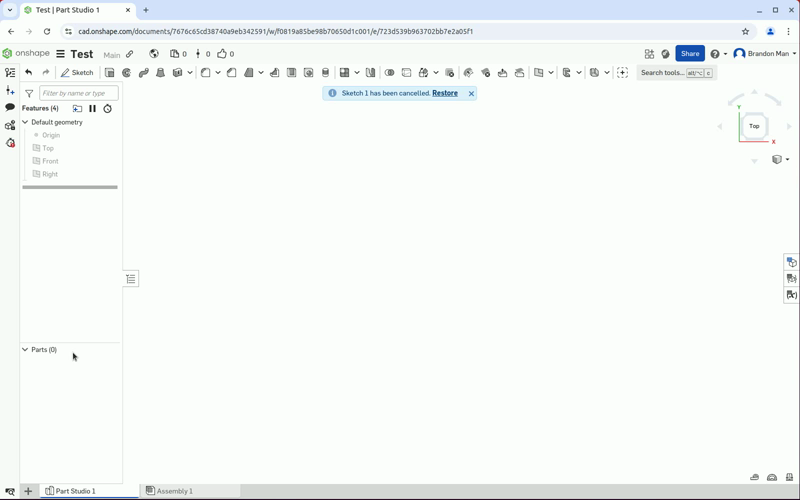
key_down(shift)
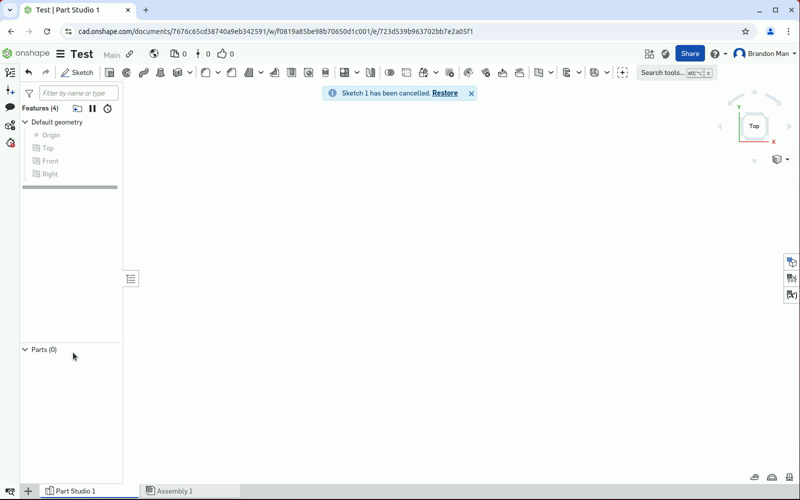
key(up)
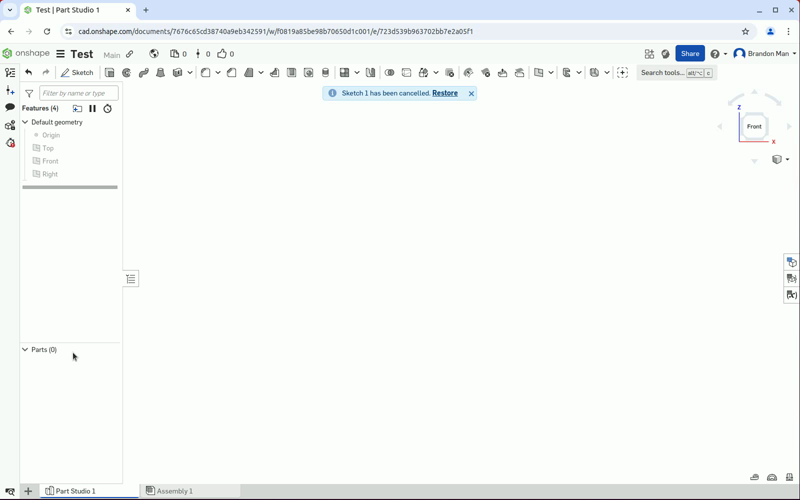
key_up(shift)
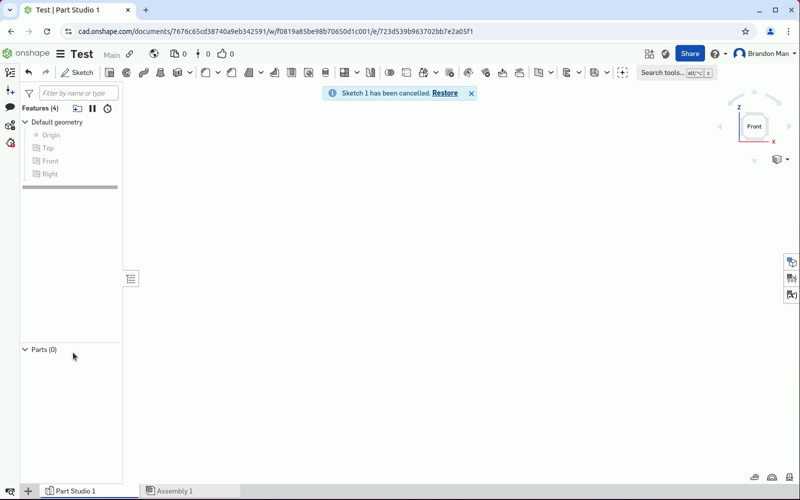
mouse_move(73, 352)
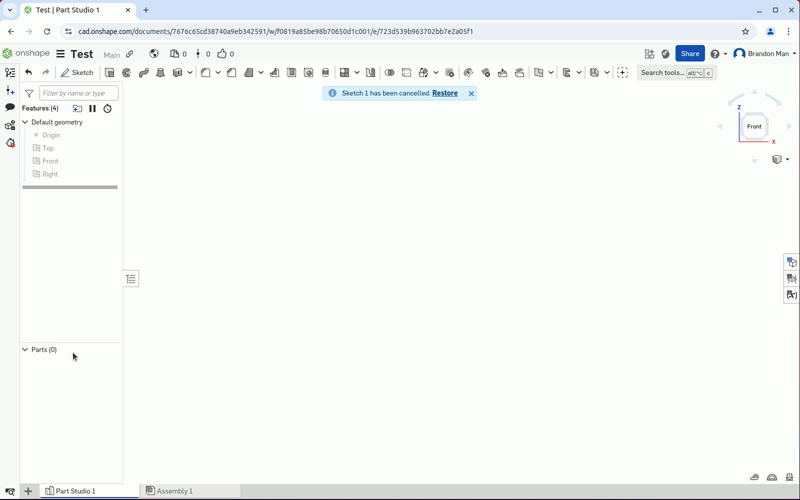
key(shift+y)
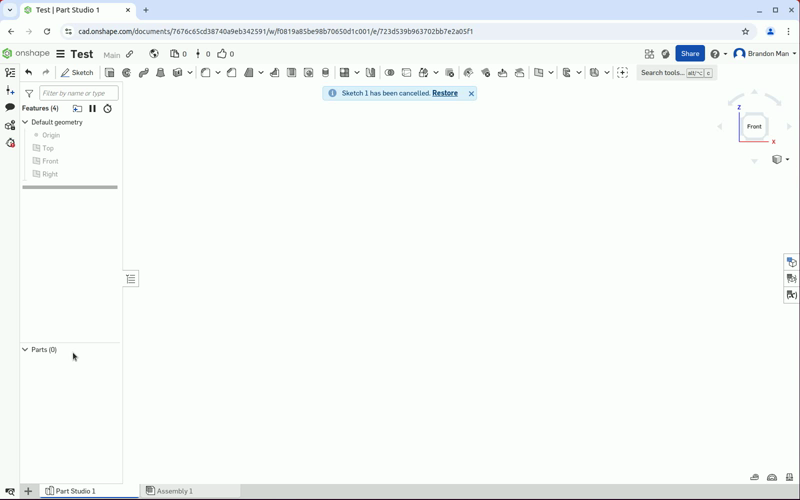
key(shift+s)
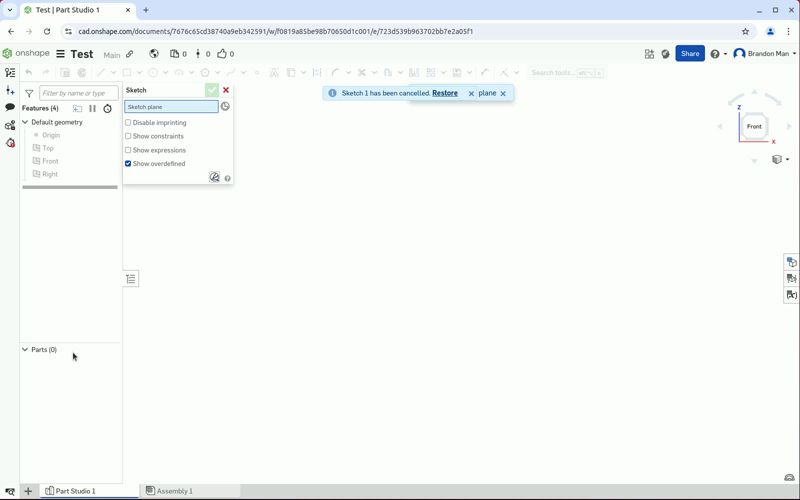
mouse_move(73, 163)
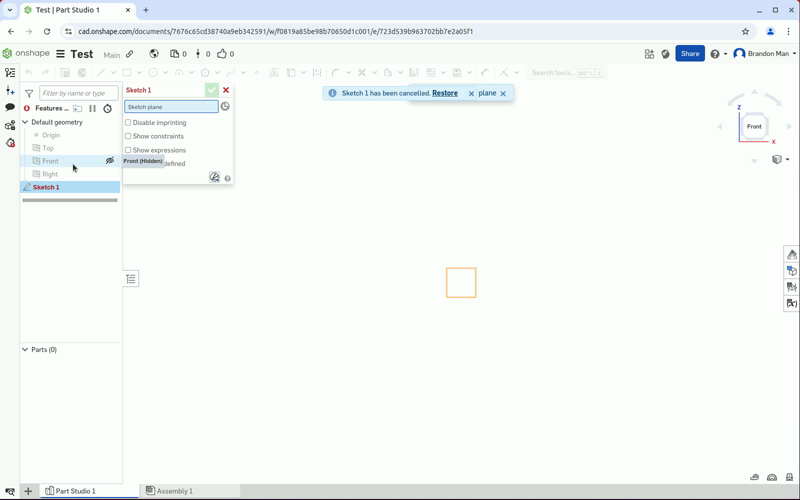
click(73, 163)
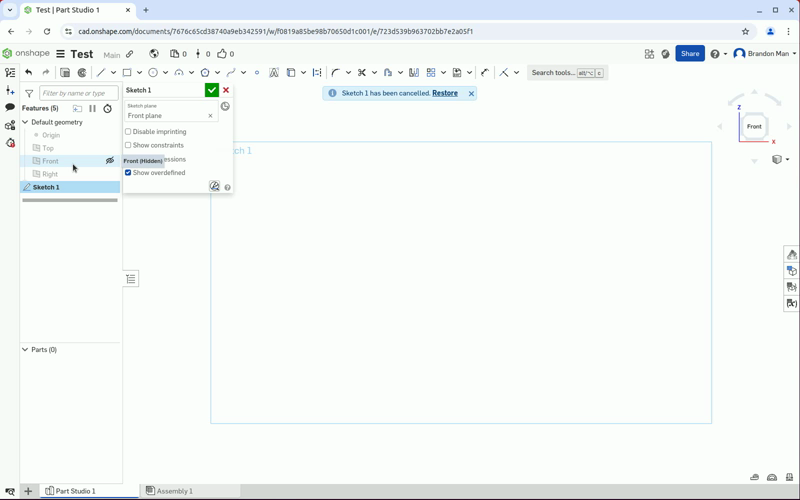
mouse_move(73, 352)
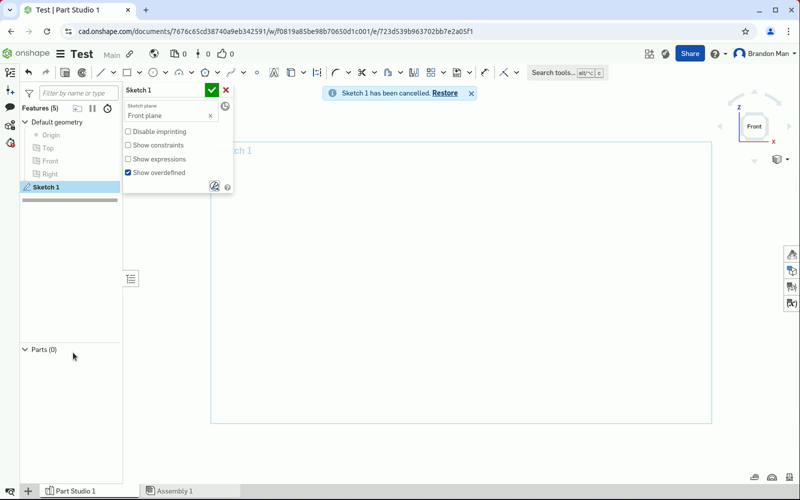
key(y)
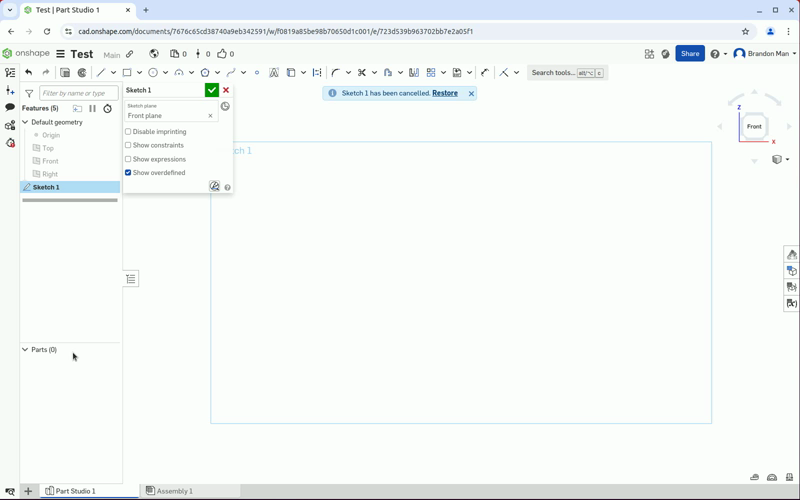
key(c)
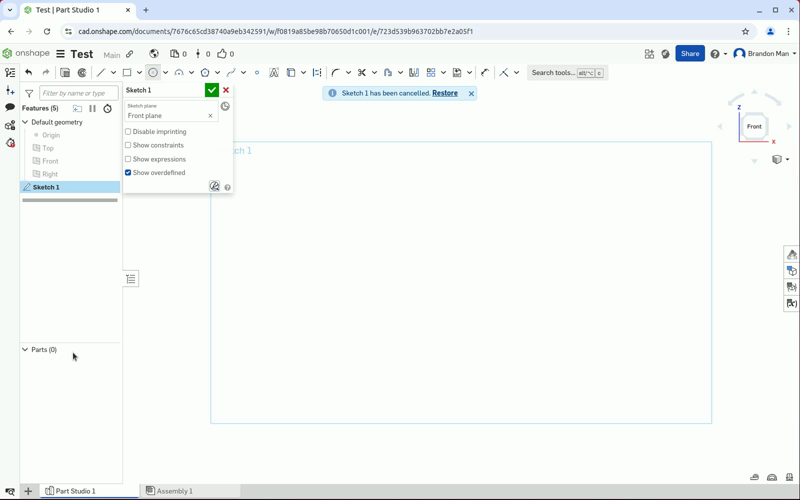
key_down(shift)
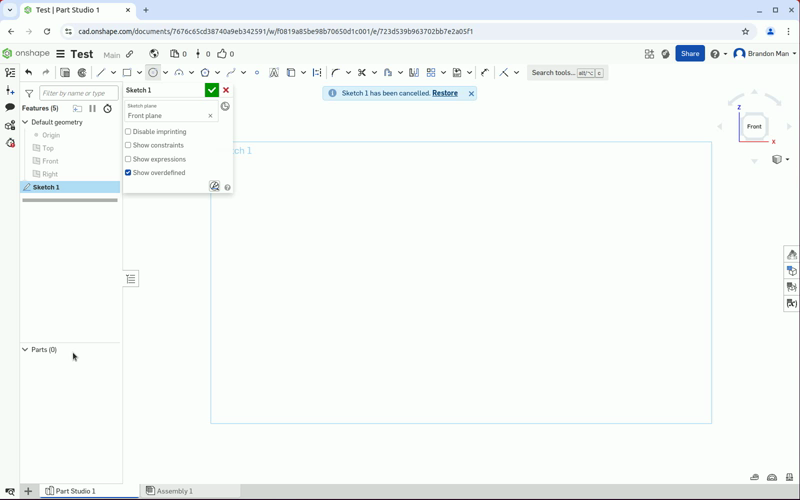
mouse_move(369, 278)
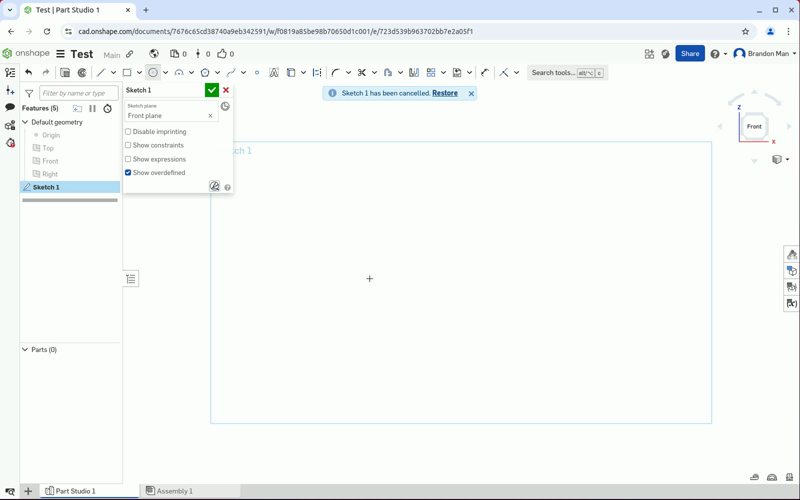
click(369, 278)
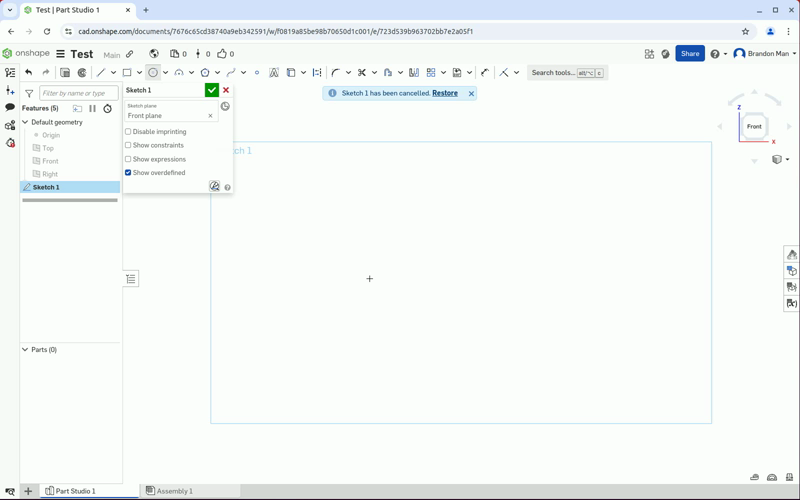
key_up(shift)
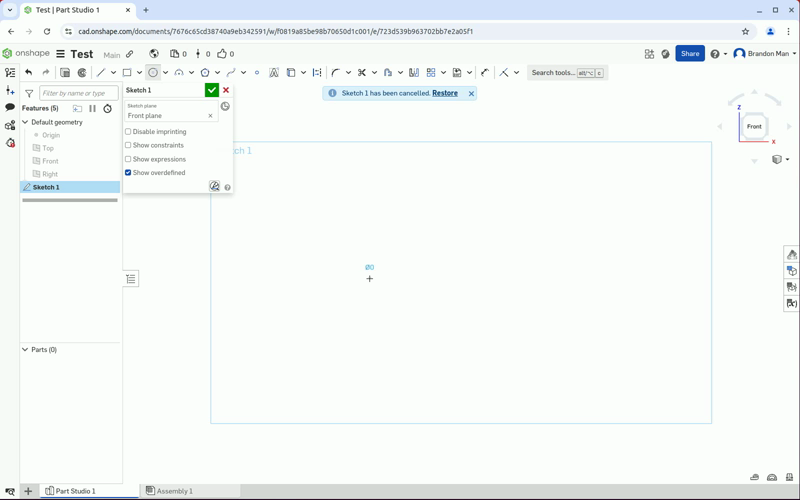
mouse_move(391, 278)
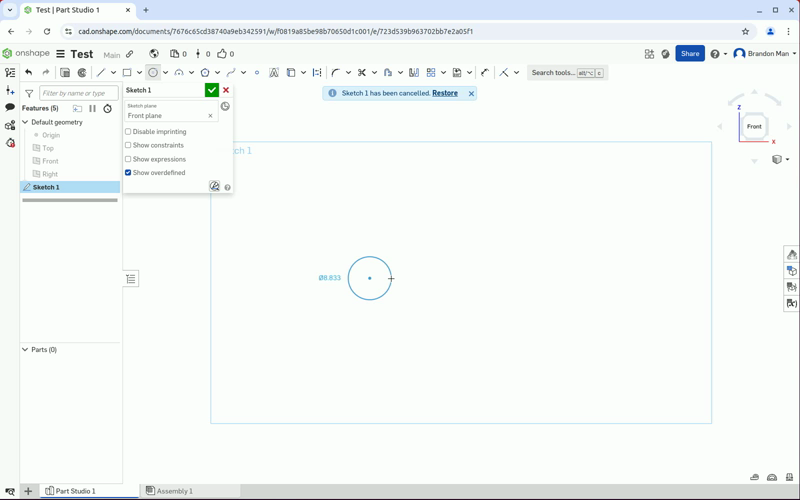
click(391, 278)
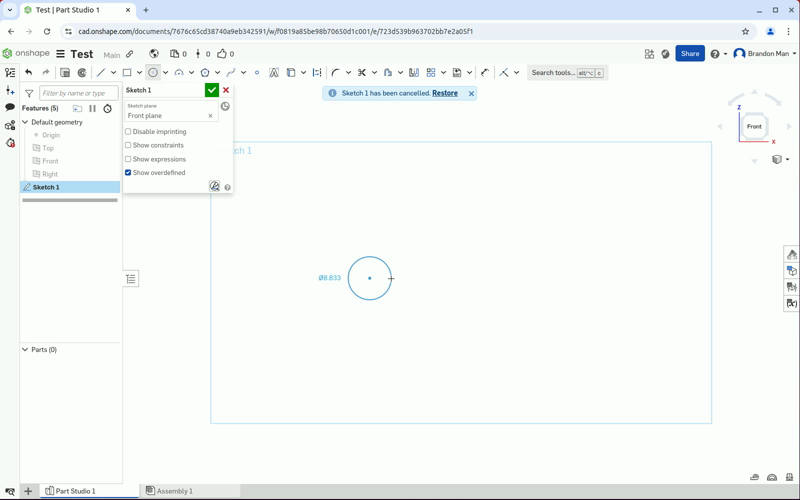
key(esc)
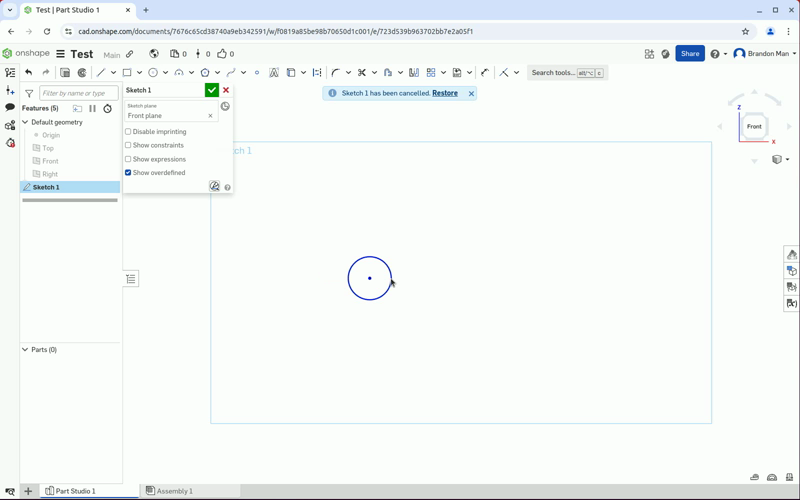
mouse_move(360, 261)
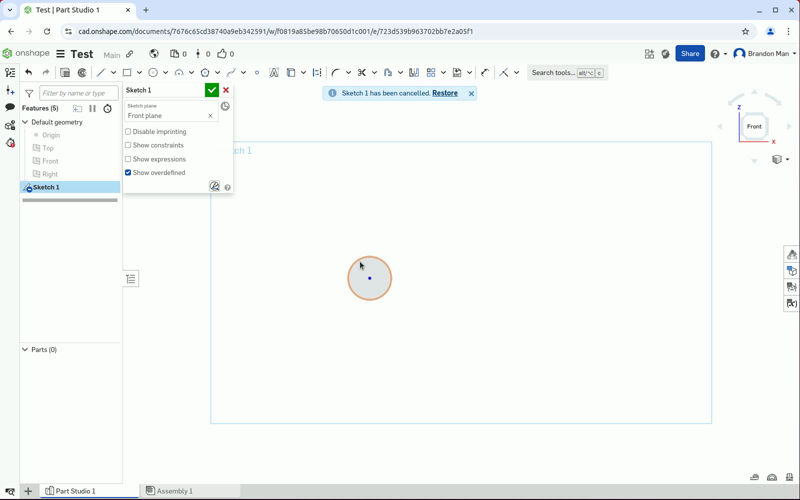
scroll(6)
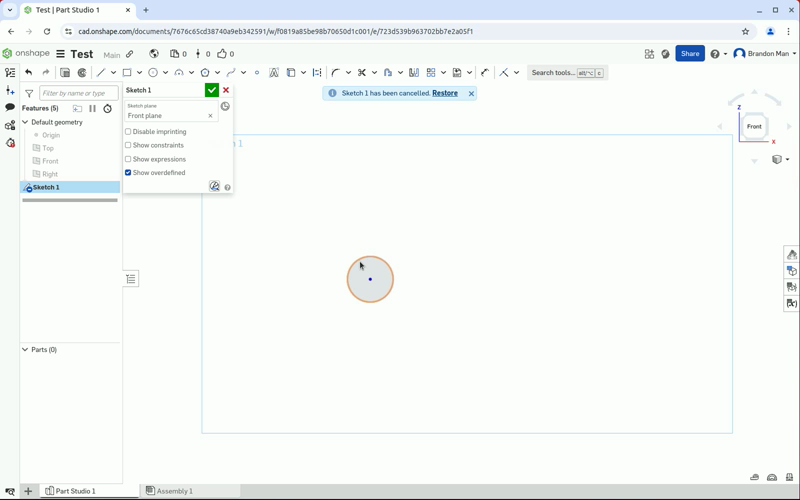
scroll(6)
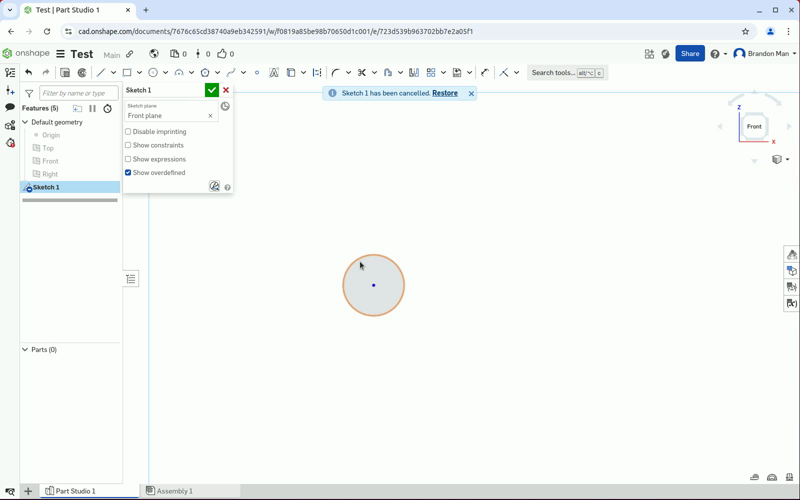
scroll(6)
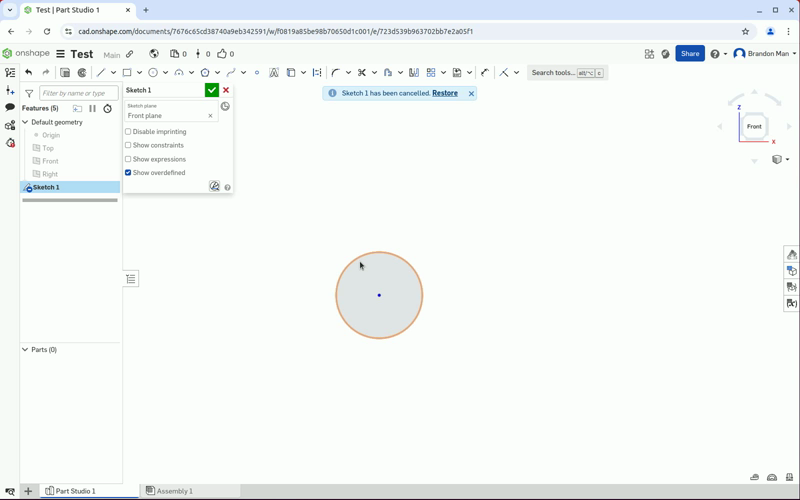
scroll(6)
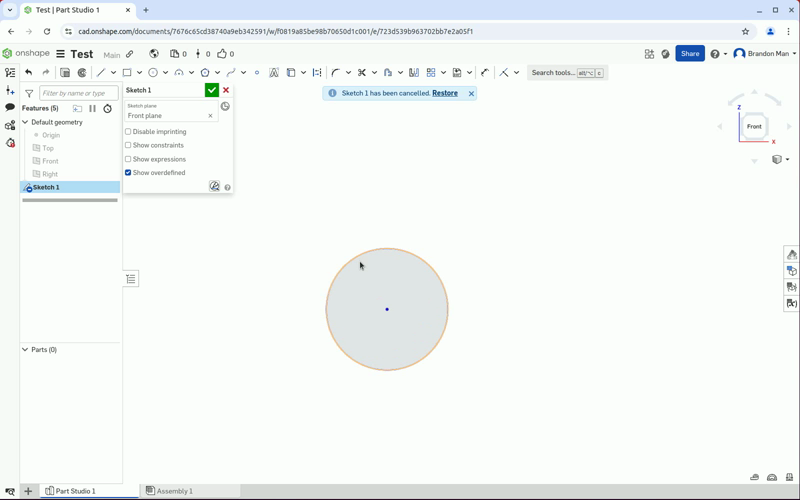
scroll(6)
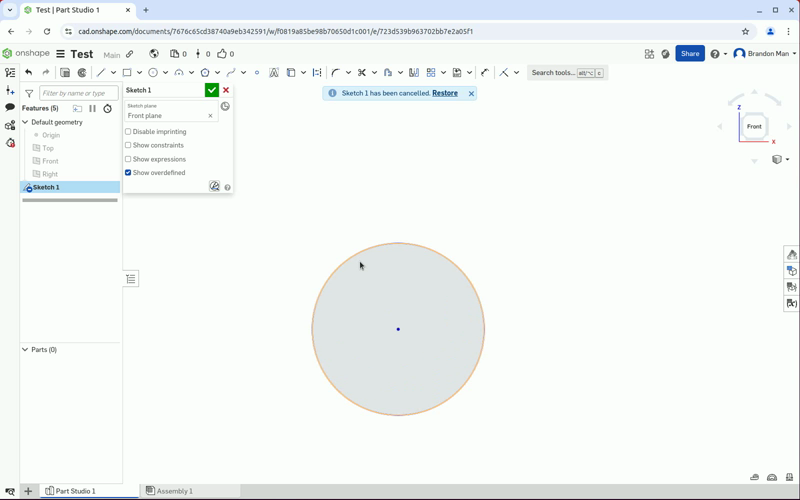
scroll(6)
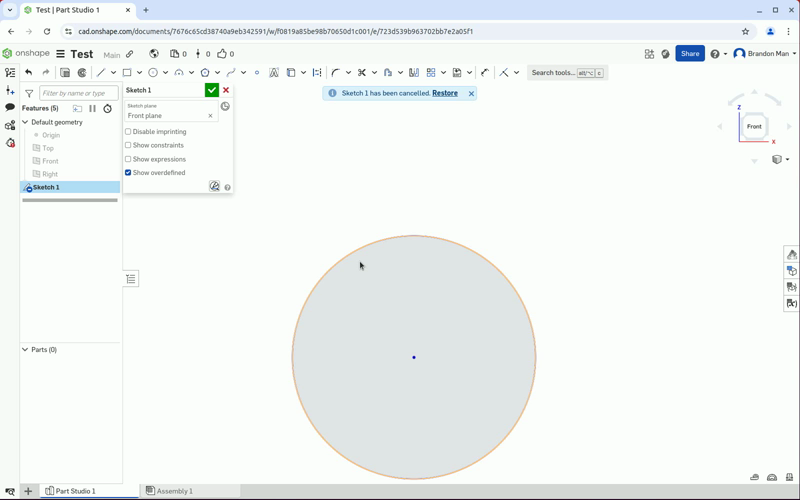
scroll(6)
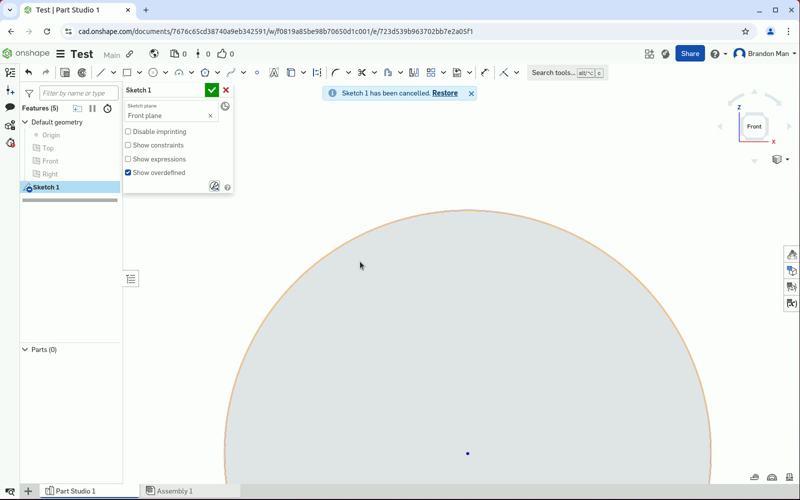
click(360, 261)
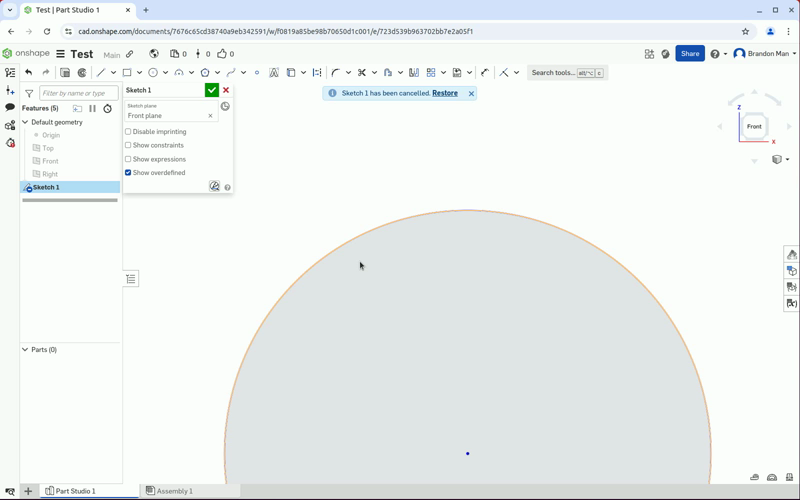
scroll(-6)
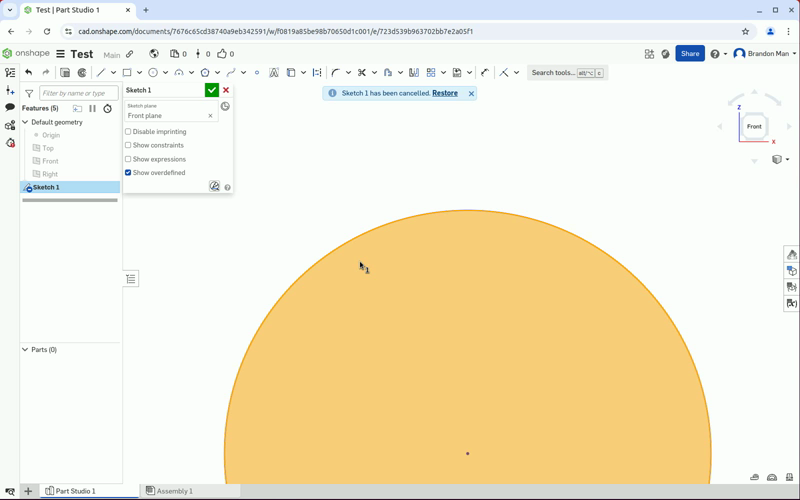
scroll(-6)
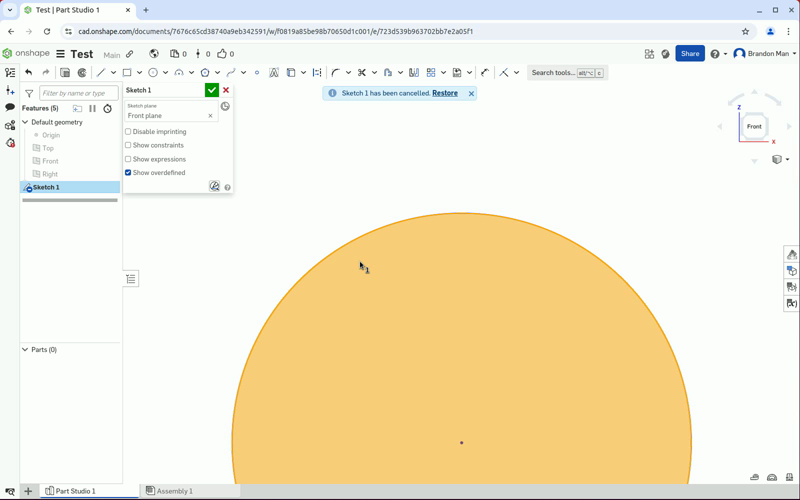
scroll(-6)
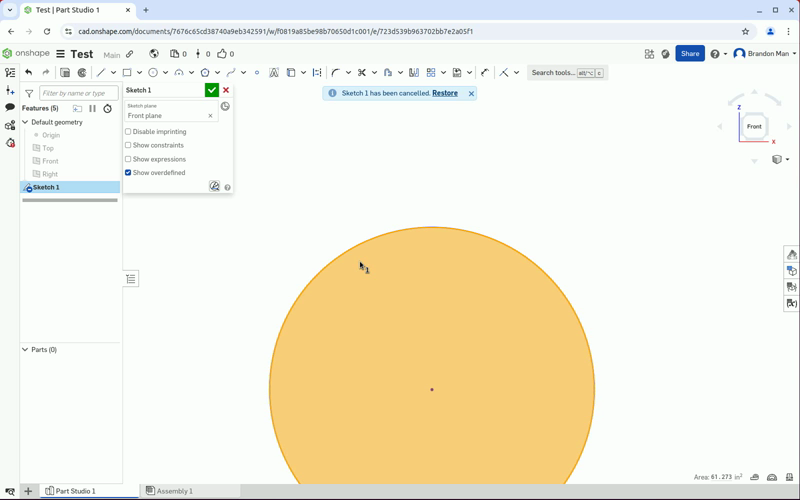
scroll(-6)
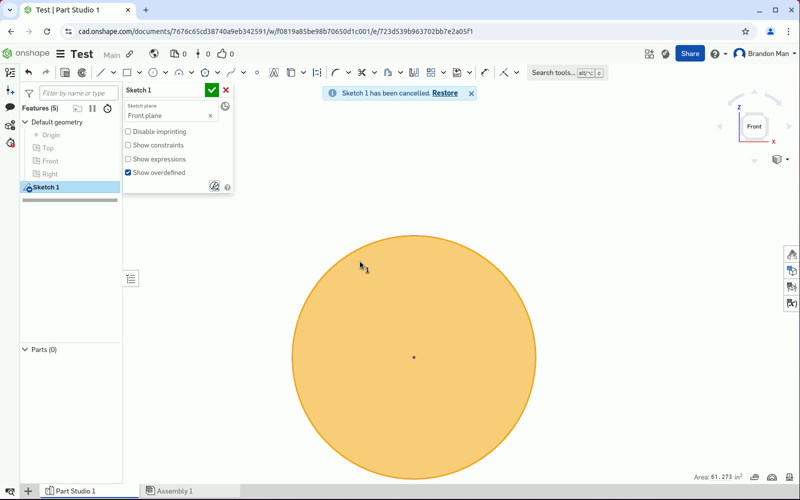
scroll(-6)
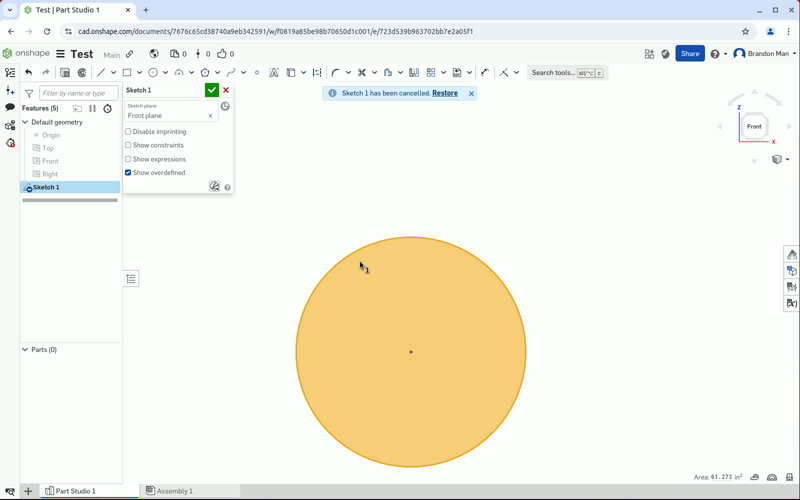
scroll(-6)
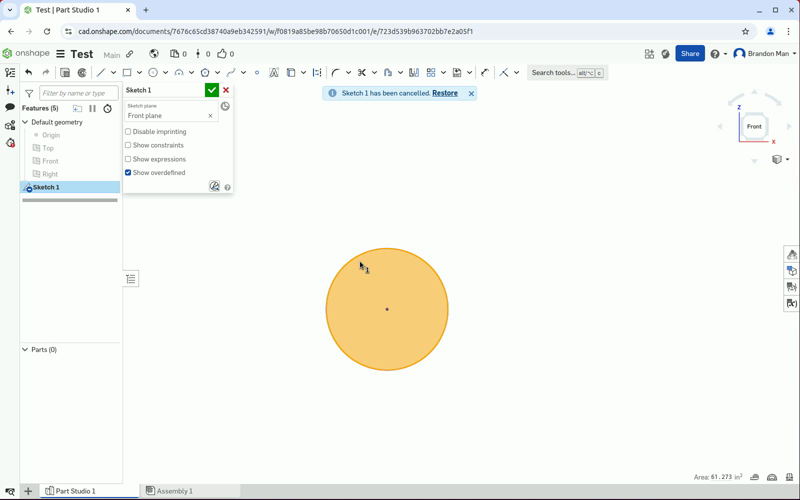
scroll(-6)
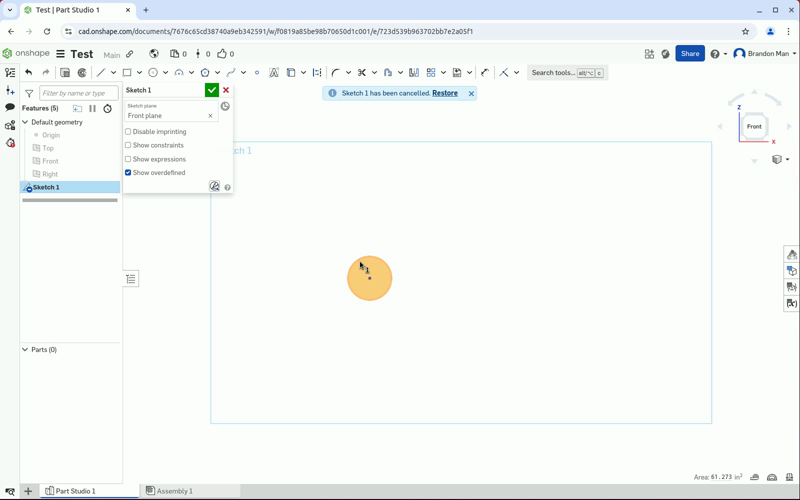
mouse_move(73, 352)
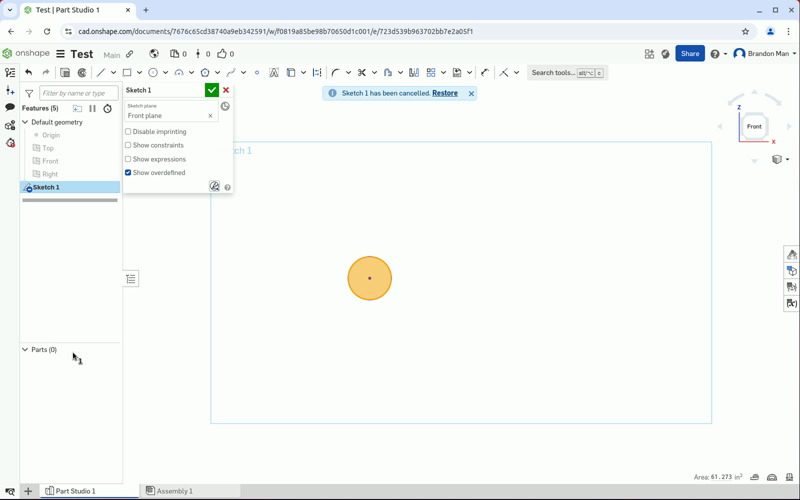
key(shift+y)
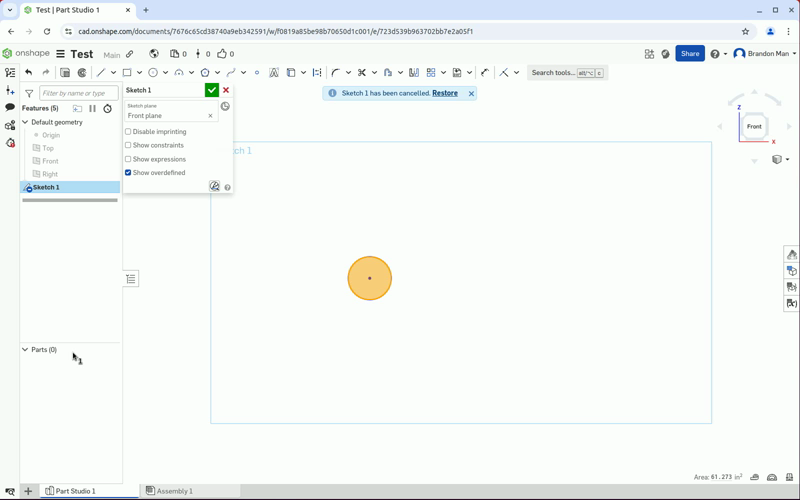
key(shift+e)
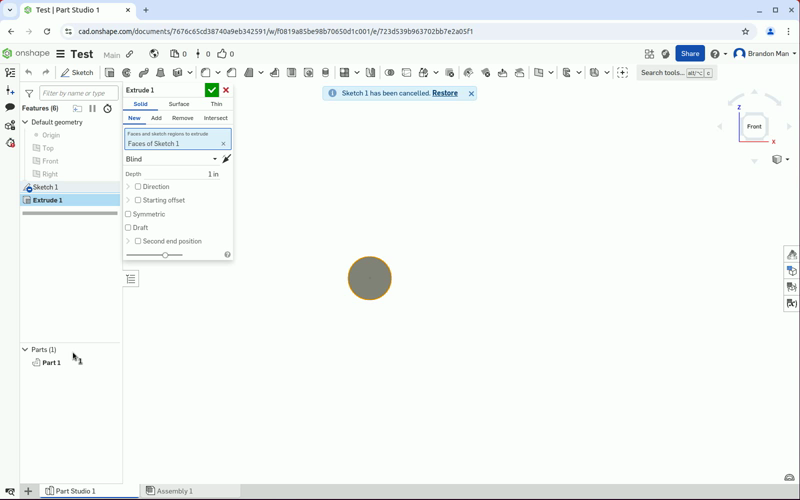
mouse_move(143, 106)
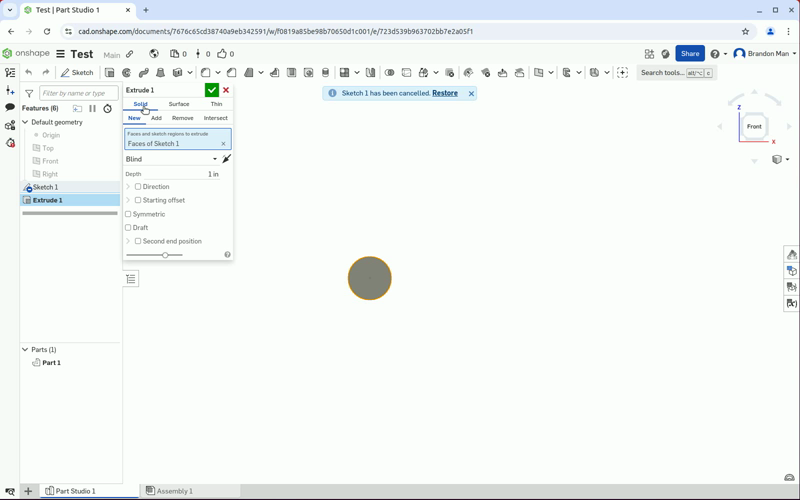
click(143, 106)
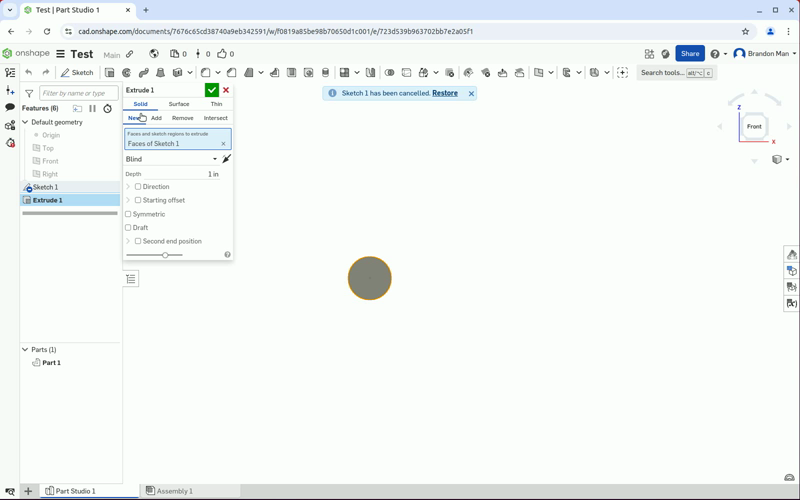
mouse_move(137, 120)
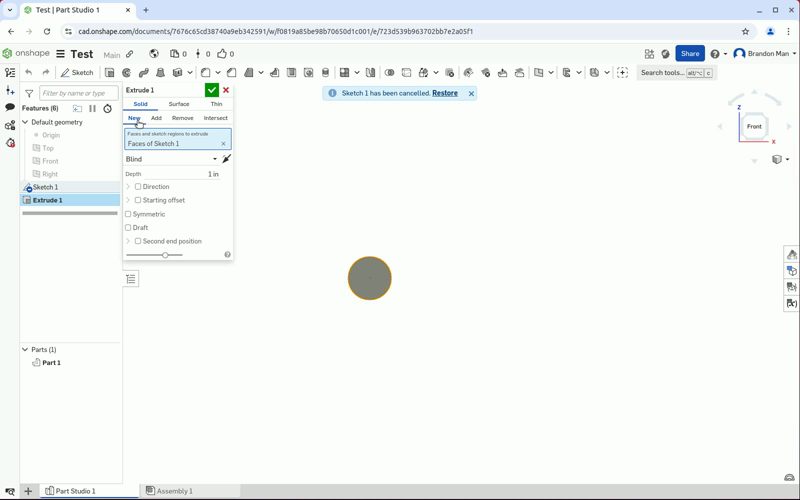
click(137, 120)
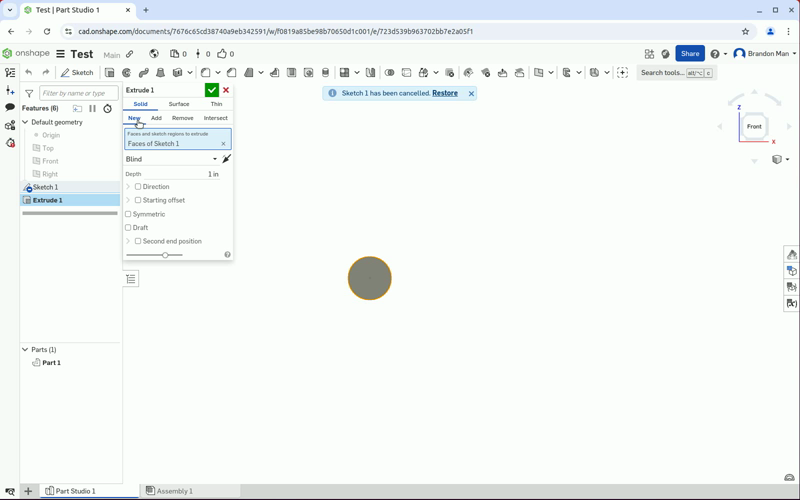
key(tab, 4)
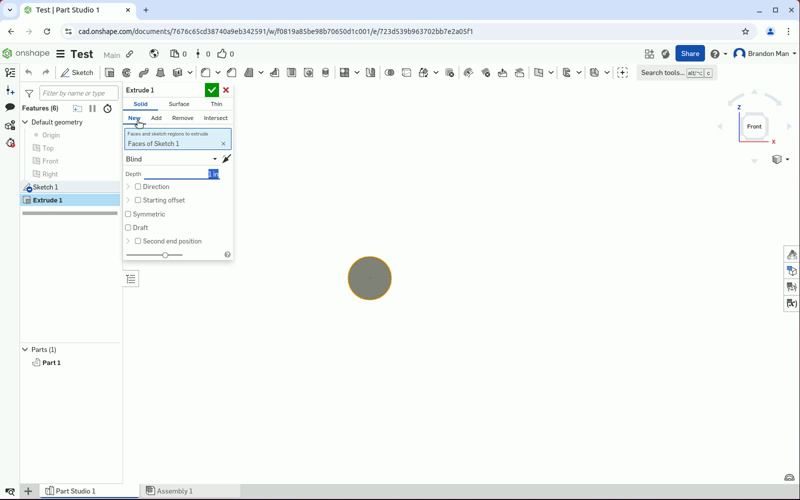
text(2.889)
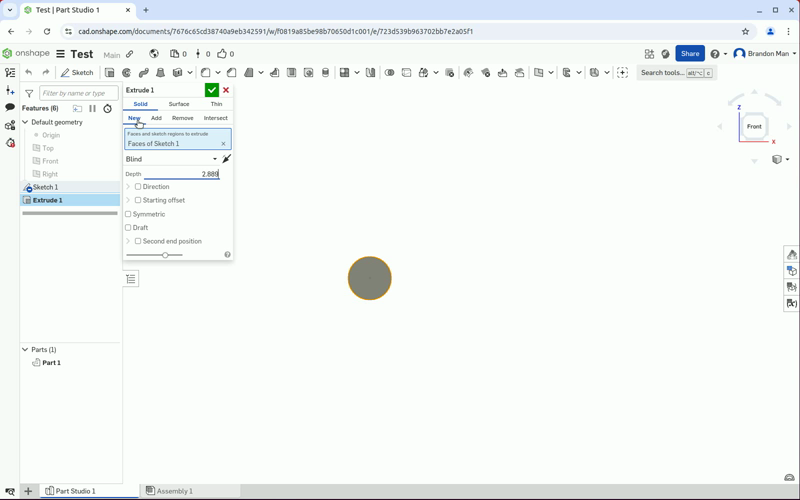
key(enter)
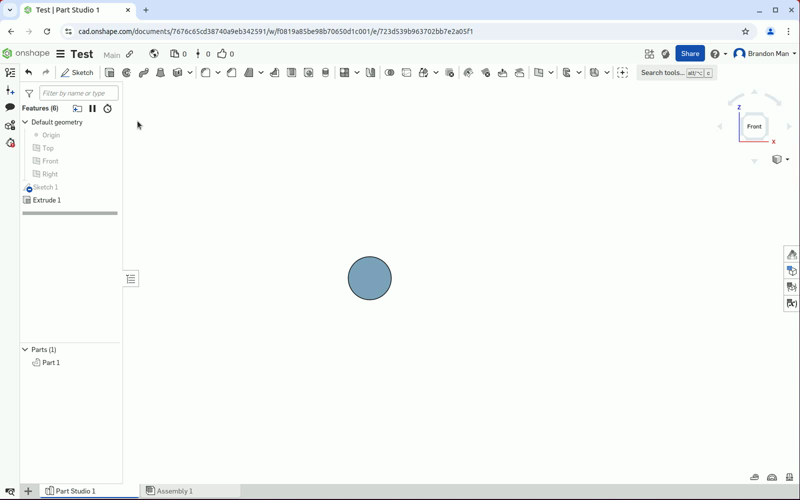
key(shift+h)
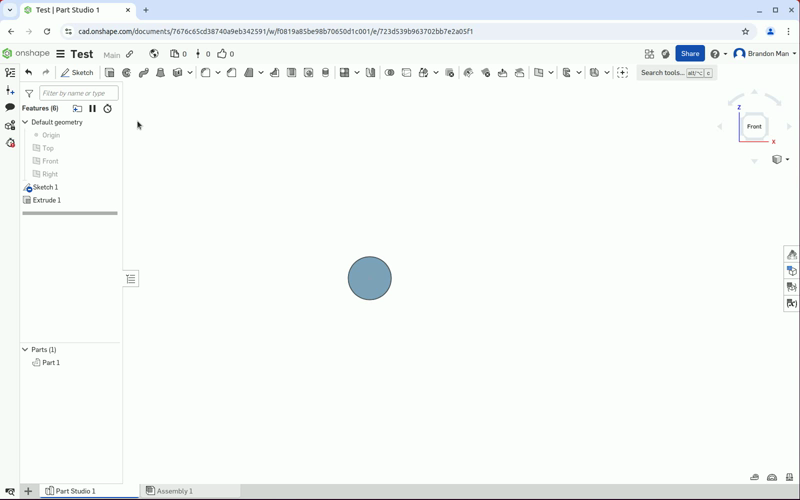
key(shift+h)
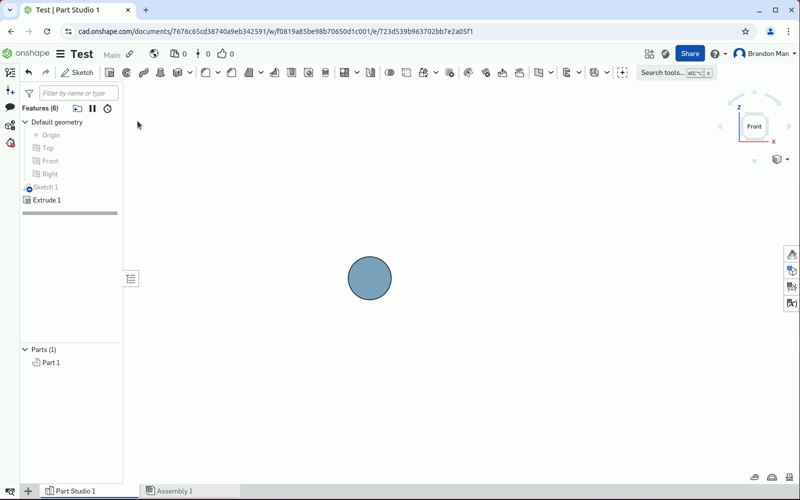
mouse_move(73, 189)
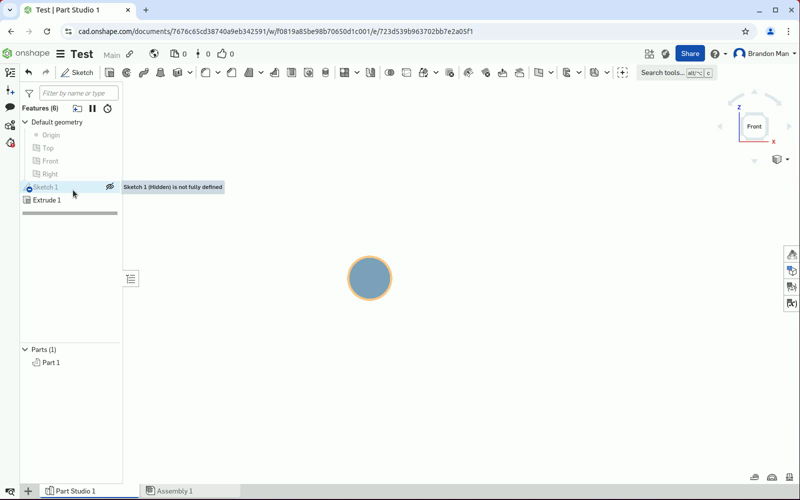
click(73, 189)
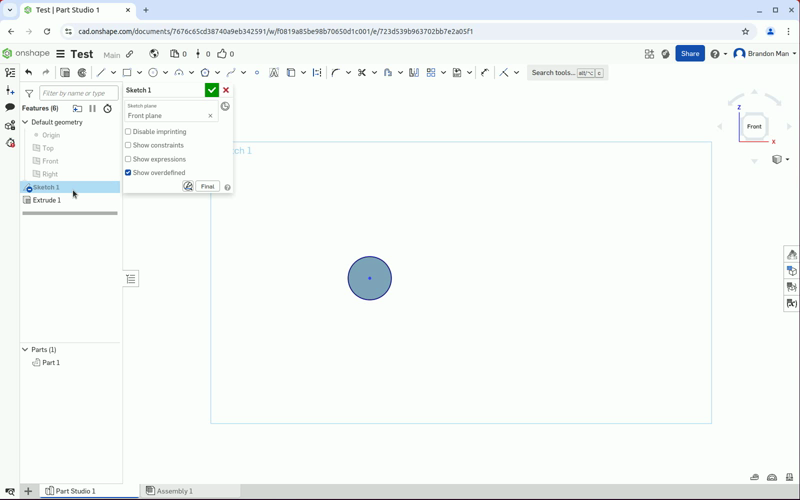
mouse_move(229, 92)
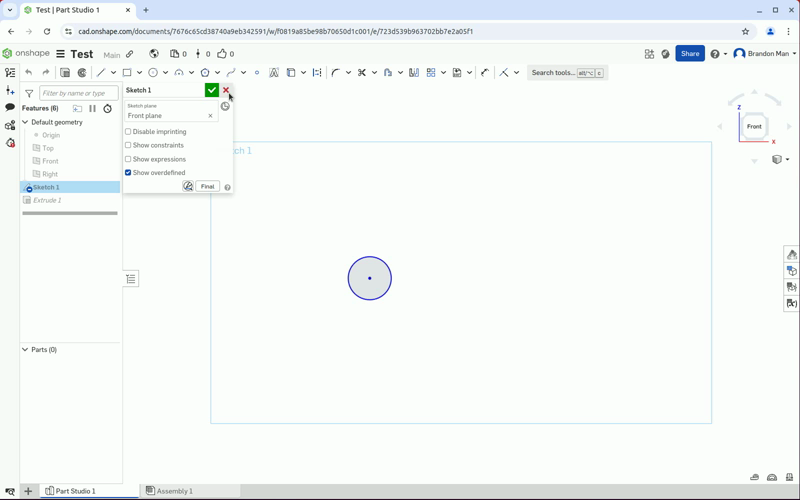
click(229, 92)
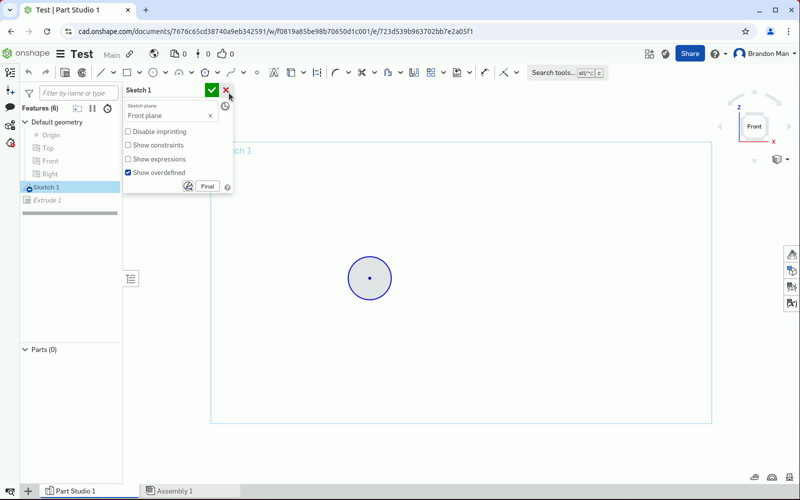
key(shift+s)
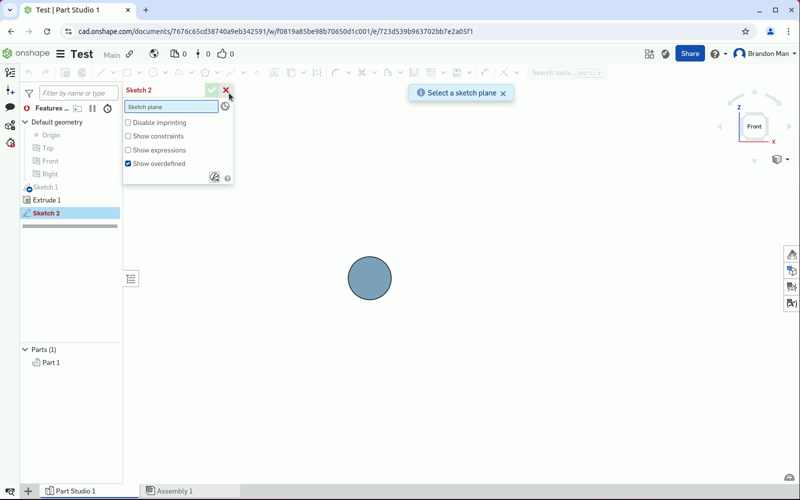
mouse_move(73, 163)
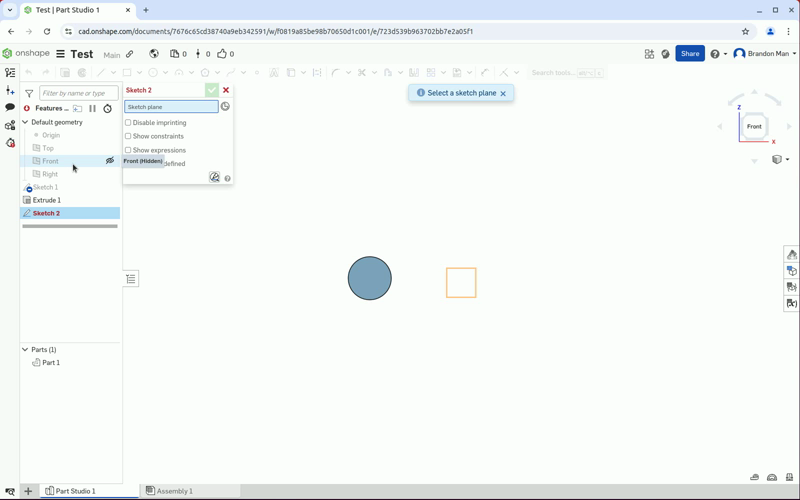
click(73, 163)
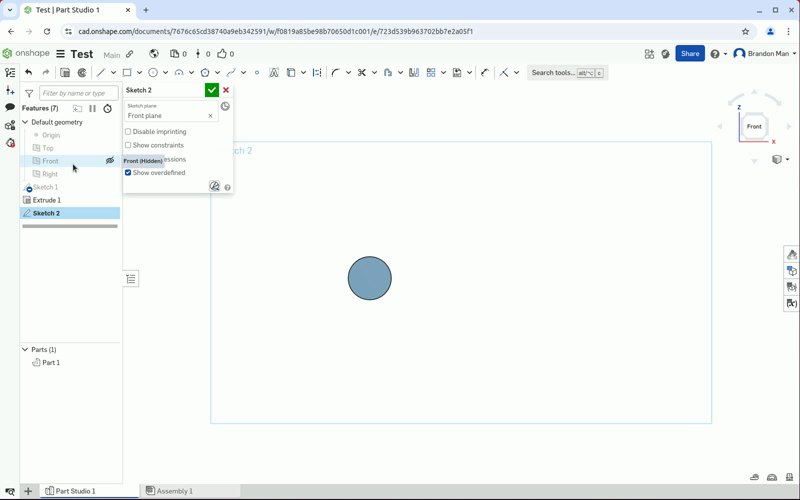
mouse_move(73, 352)
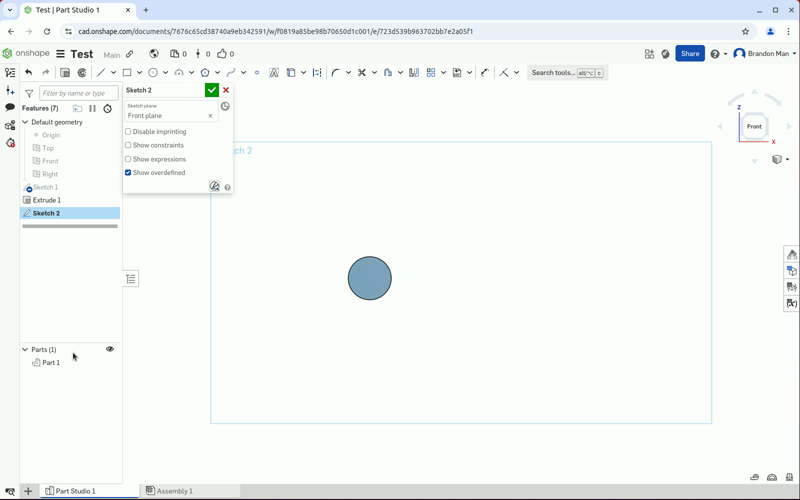
key(y)
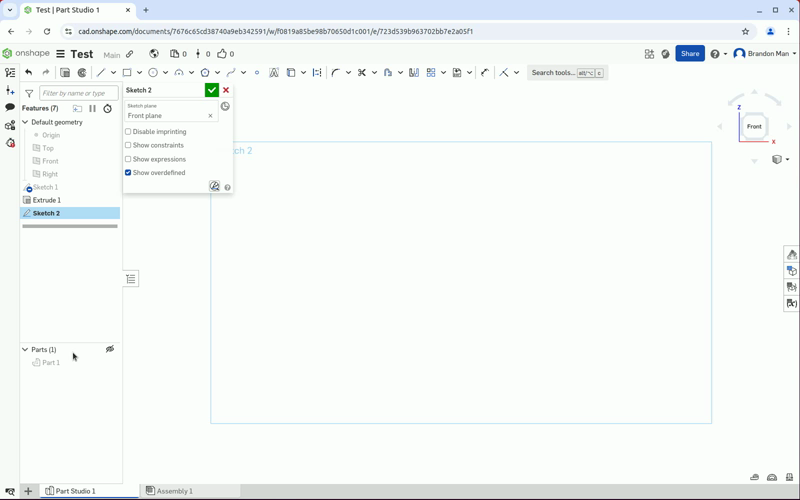
key(l)
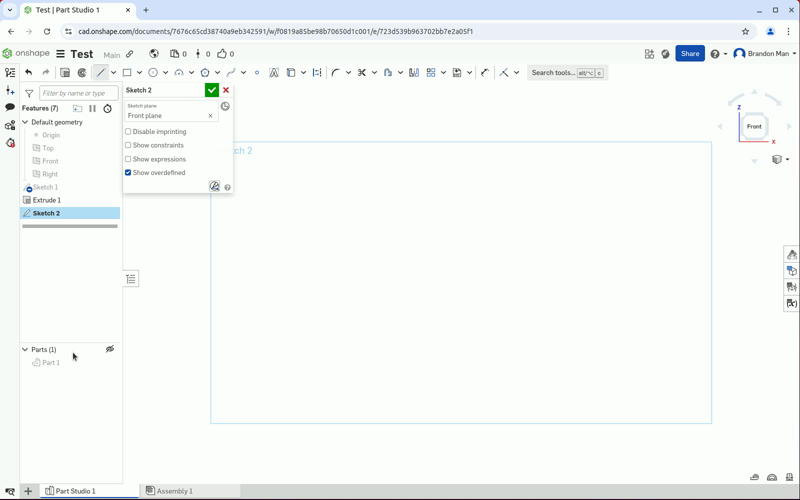
key_down(shift)
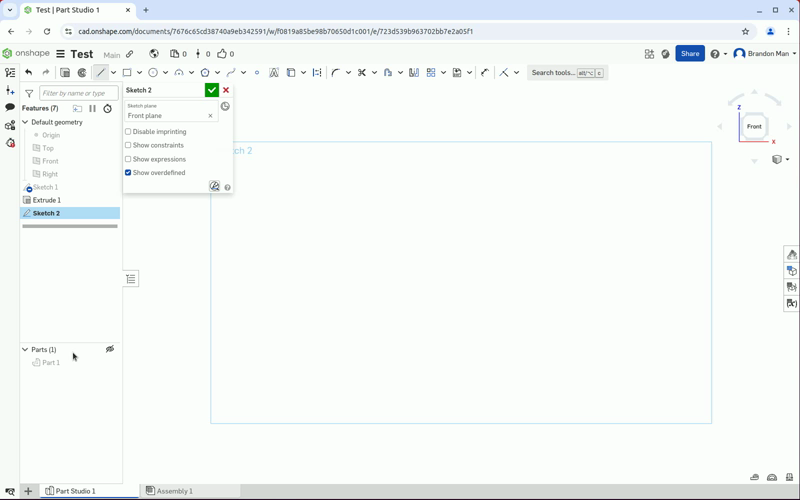
mouse_move(429, 307)
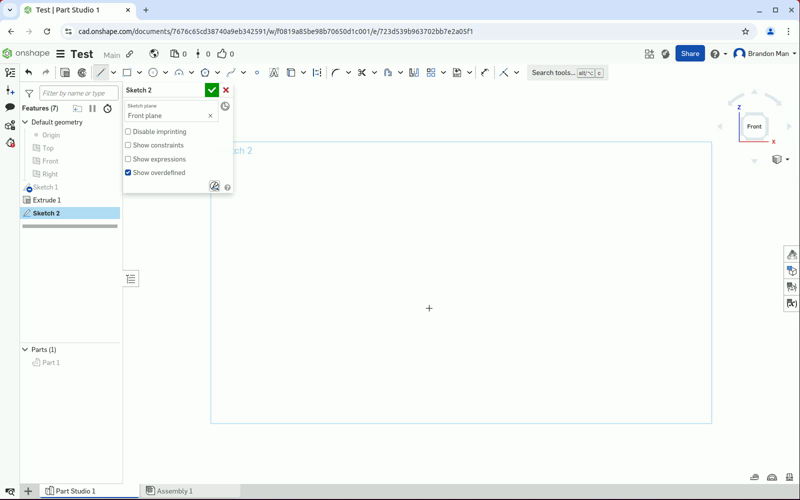
click(429, 307)
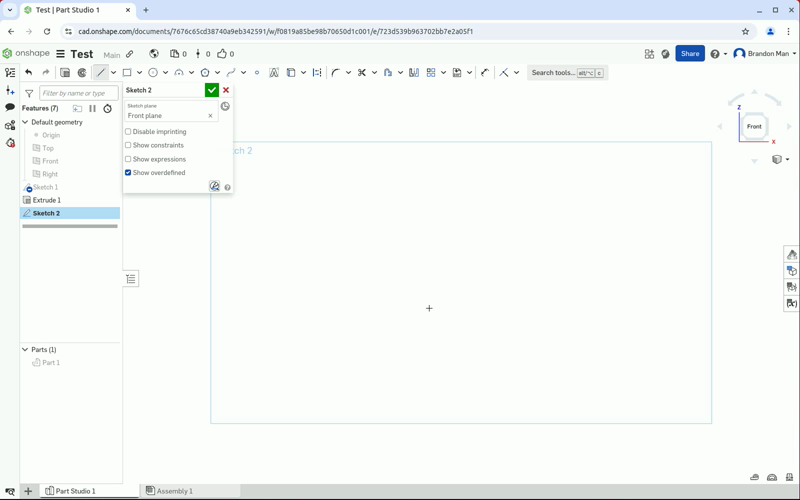
key_up(shift)
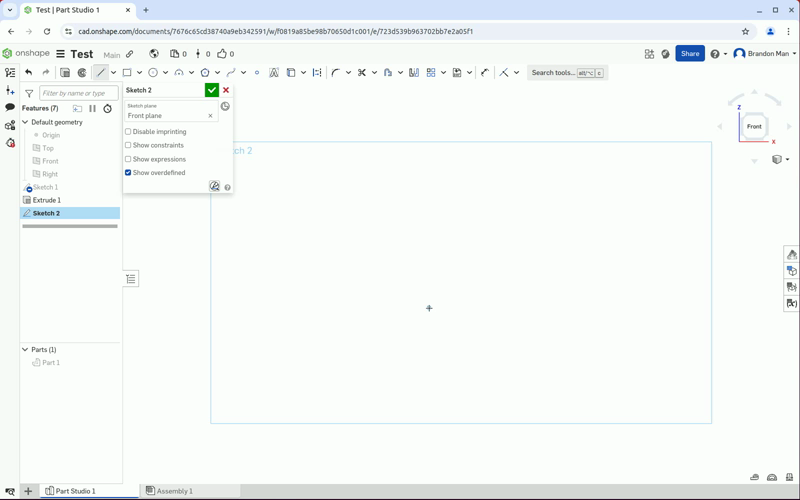
key_down(shift)
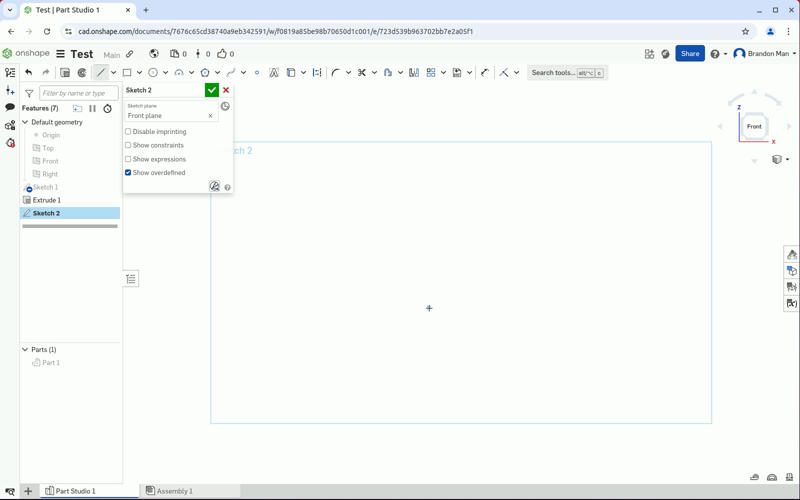
mouse_move(491, 307)
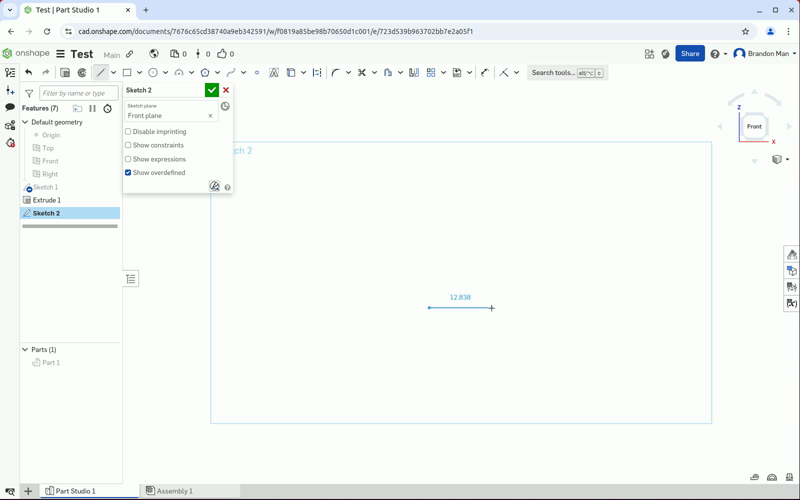
click(491, 307)
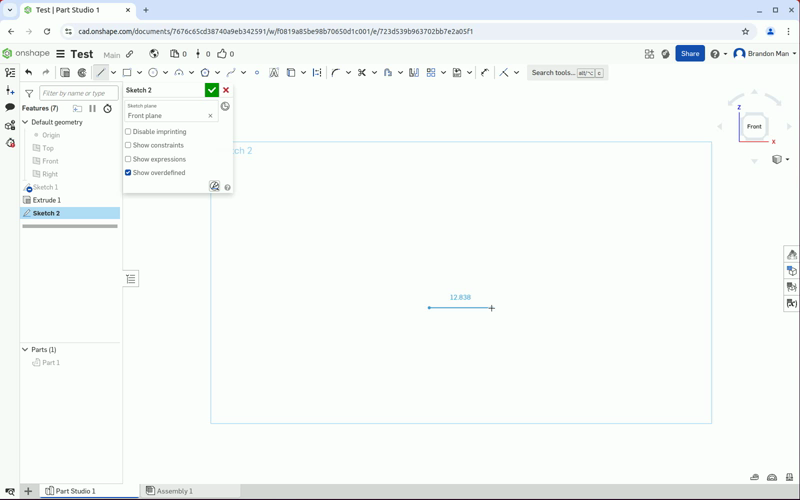
key_up(shift)
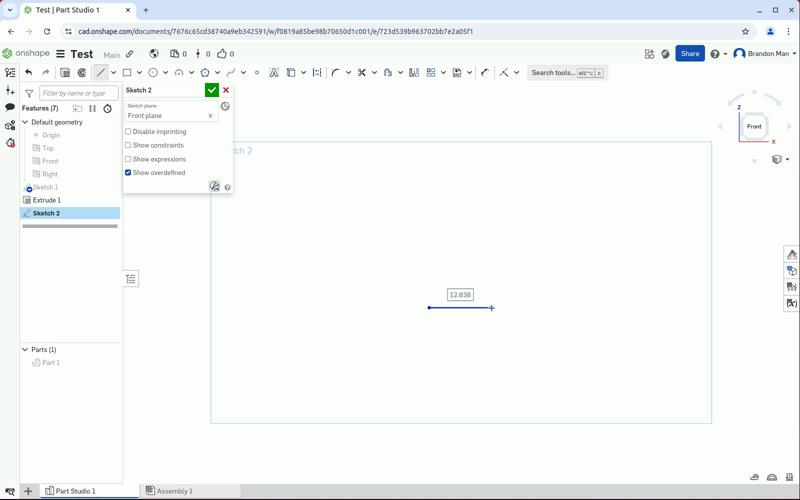
key_down(shift)
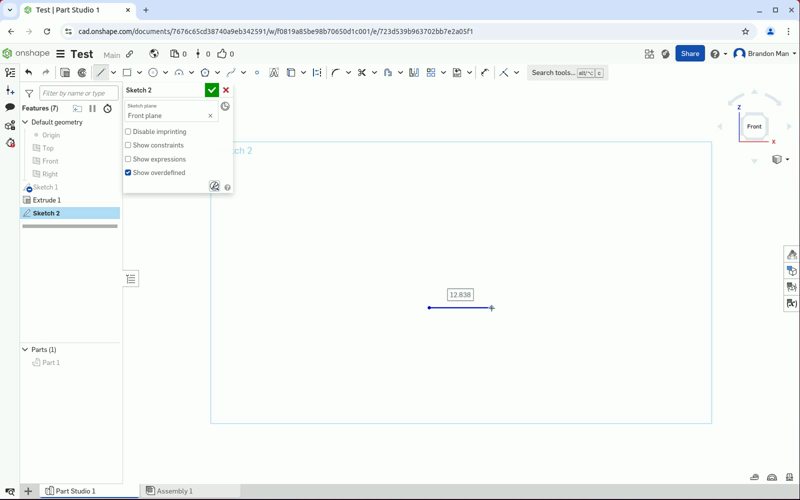
mouse_move(521, 307)
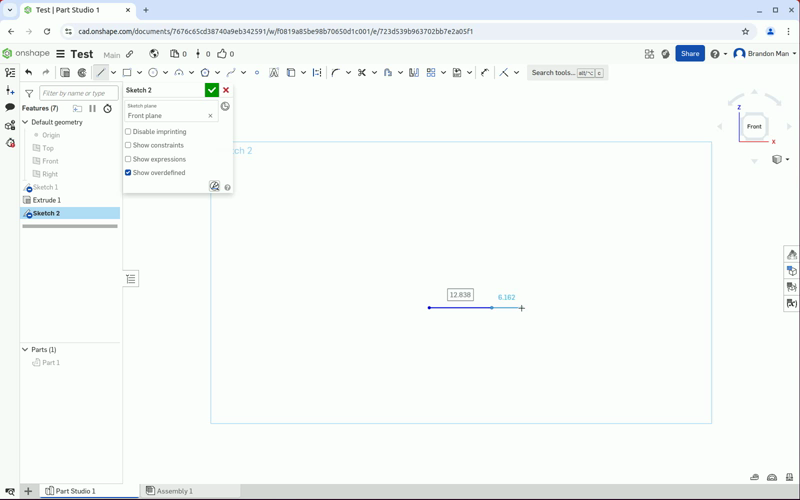
mouse_move(491, 258)
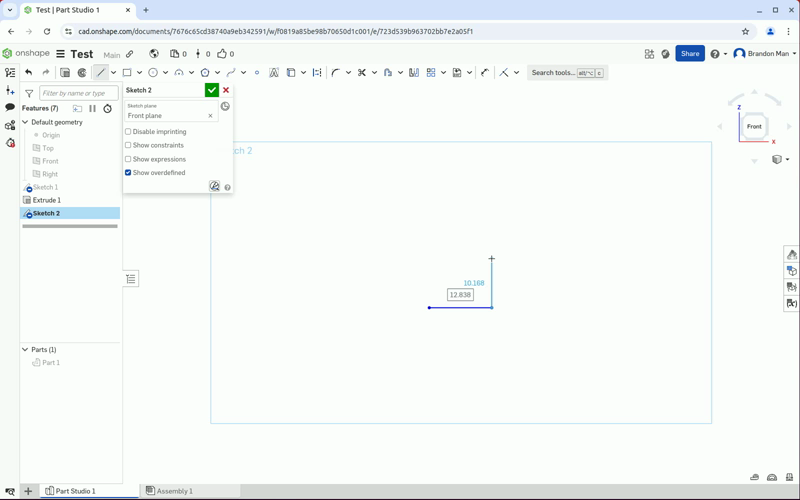
click(491, 258)
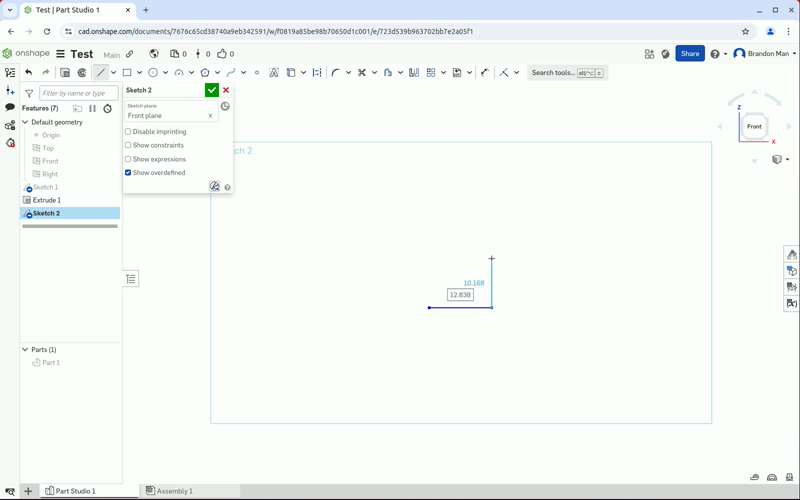
key_up(shift)
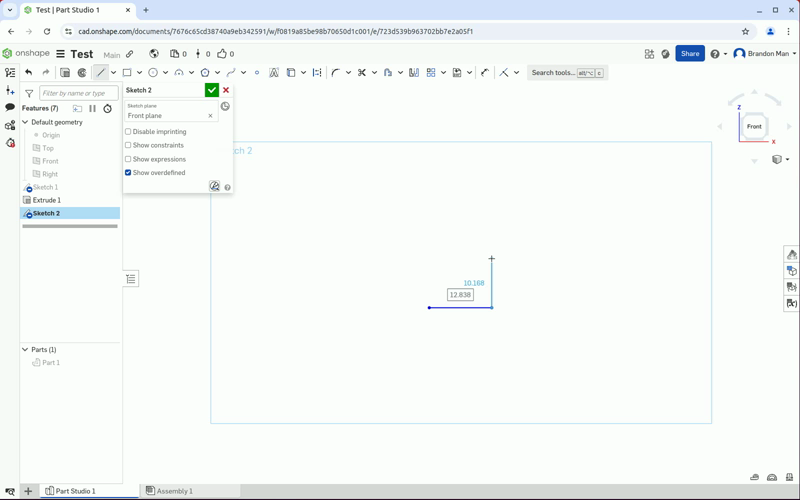
key_down(shift)
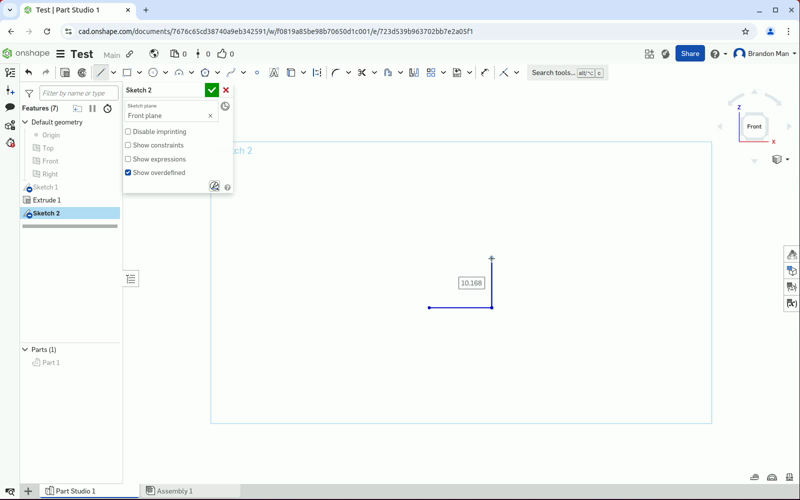
mouse_move(429, 258)
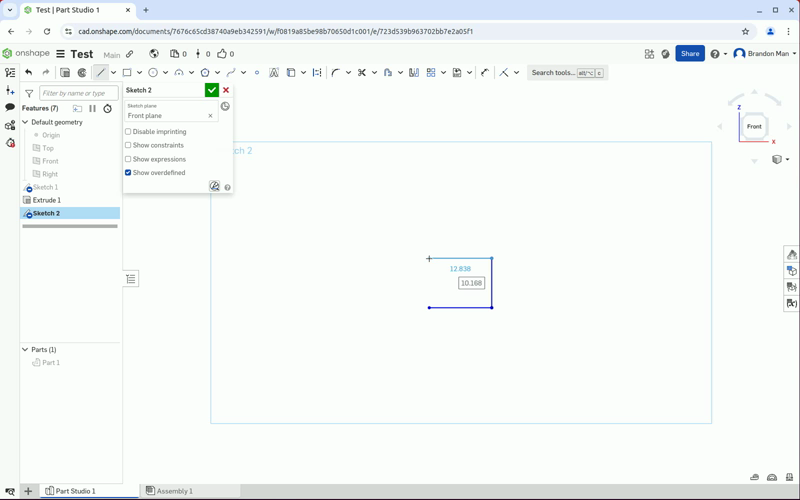
click(429, 258)
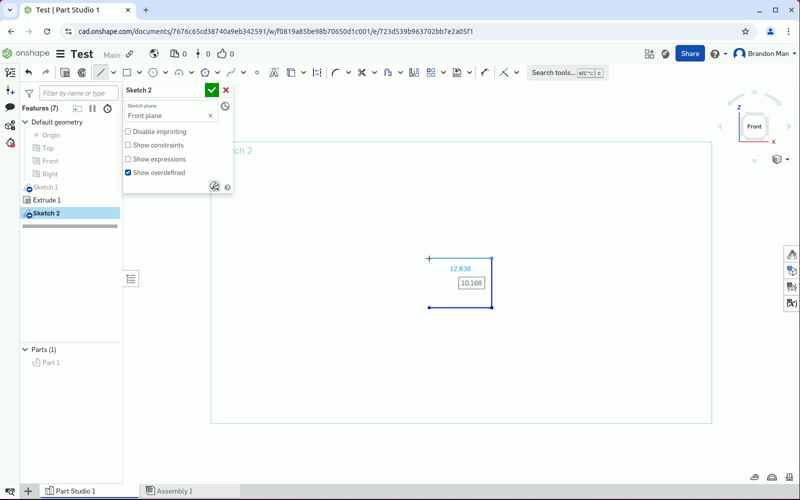
key_up(shift)
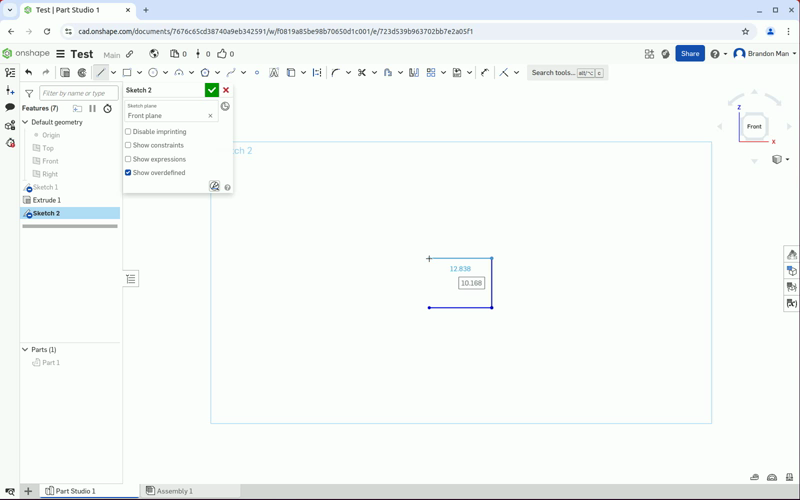
mouse_move(459, 258)
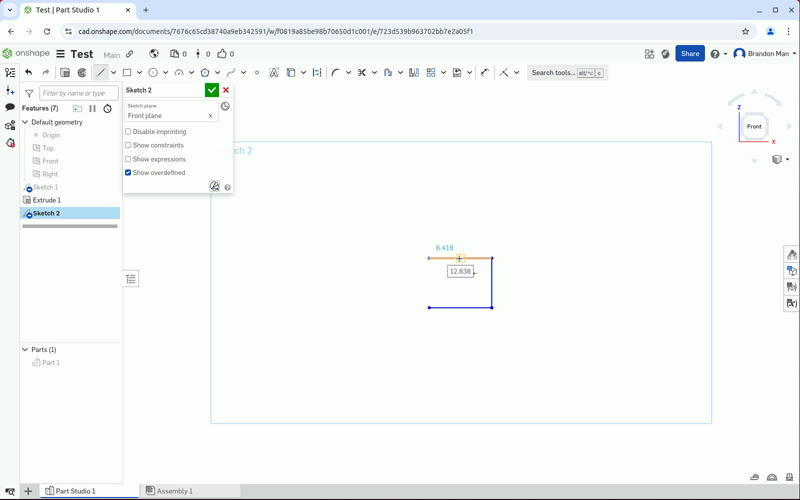
key_down(shift)
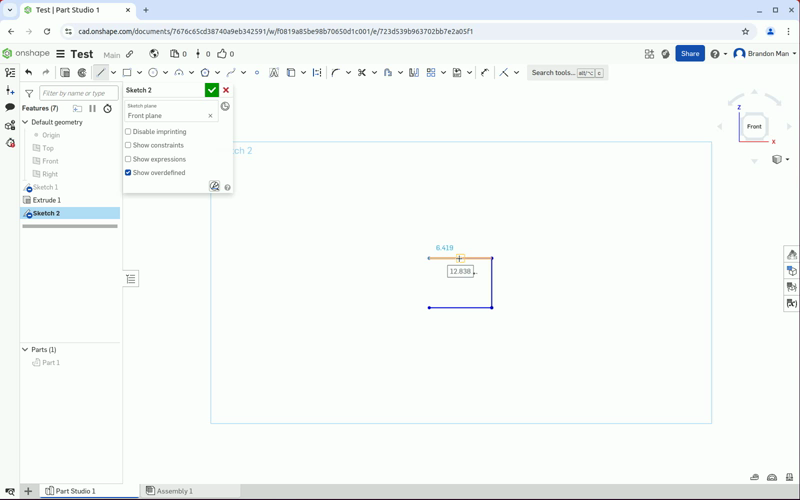
mouse_move(429, 307)
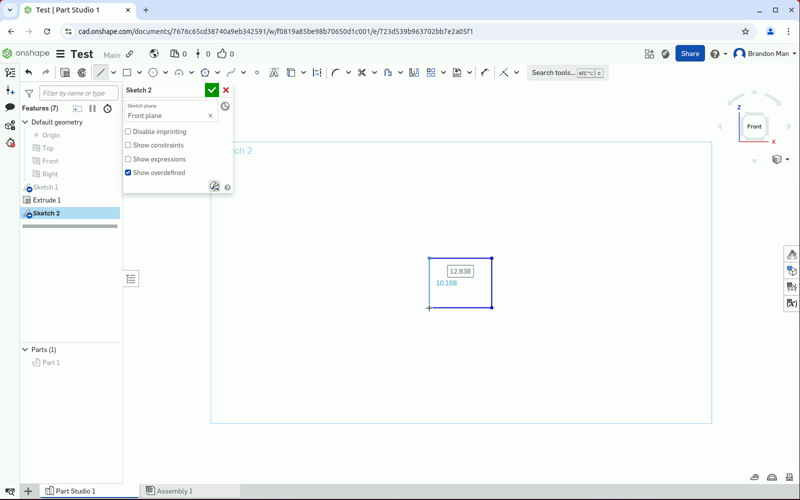
key_up(shift)
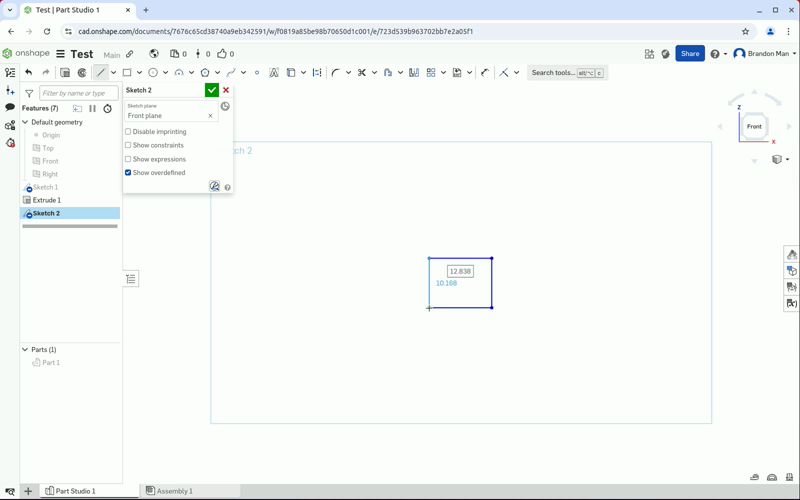
click(429, 307)
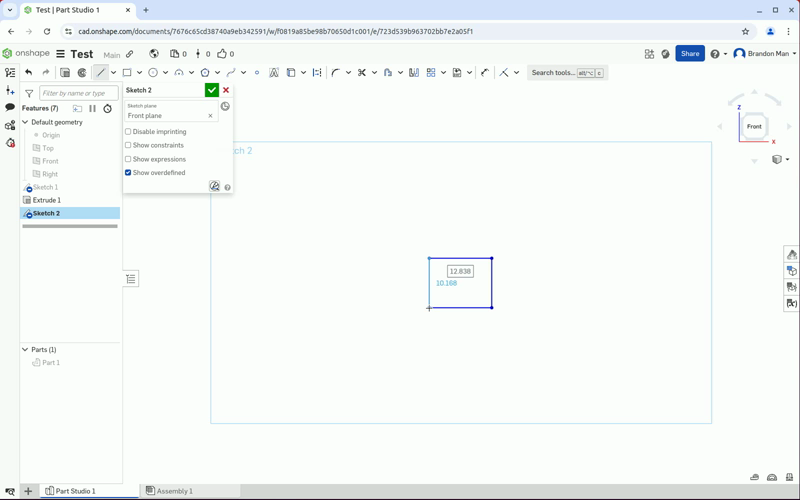
key(esc)
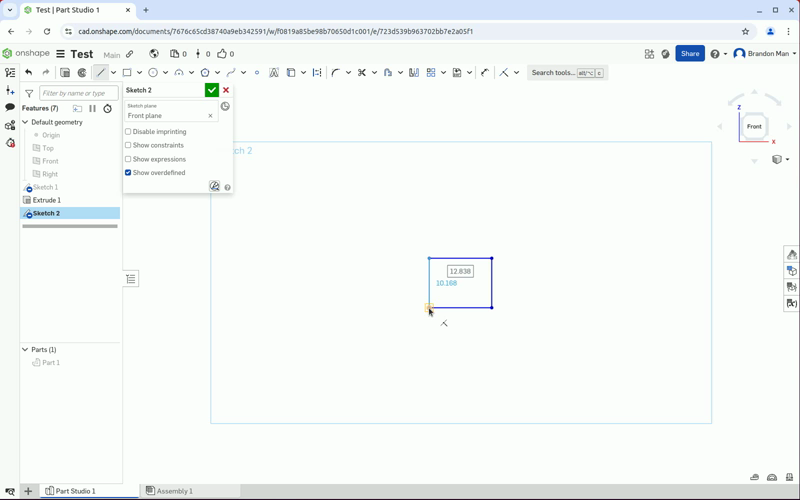
key(l)
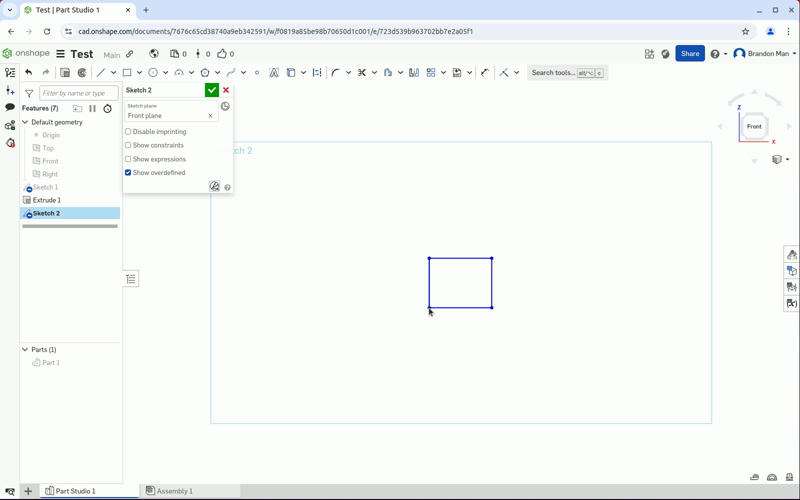
key_down(shift)
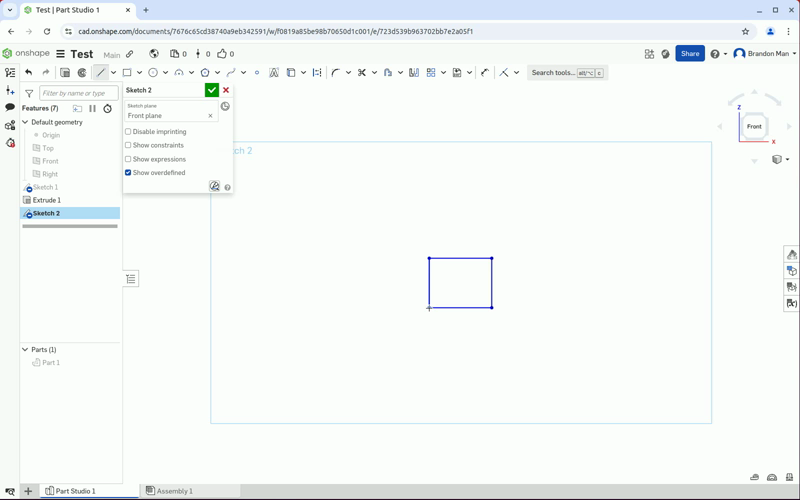
mouse_move(449, 297)
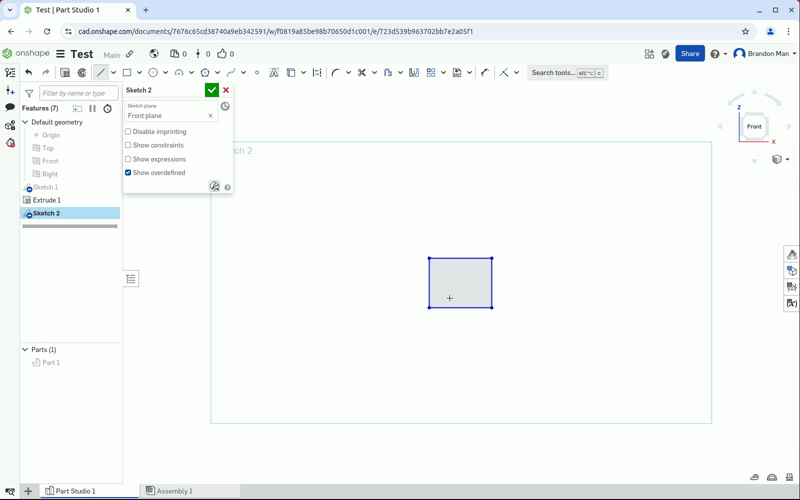
click(449, 297)
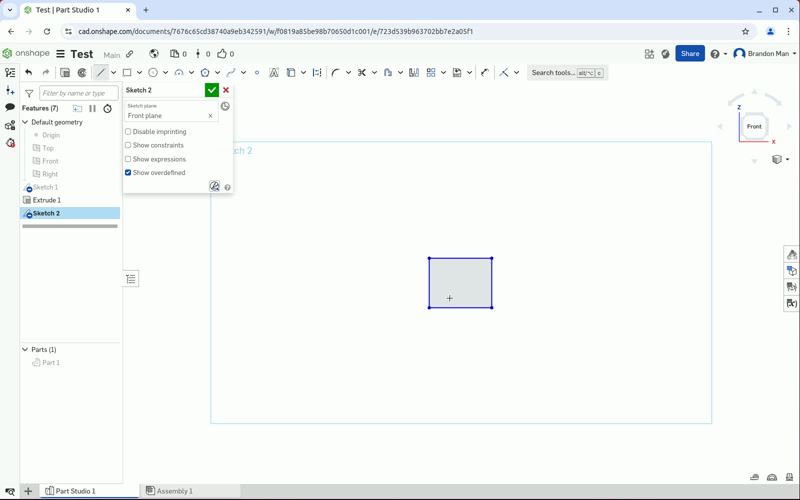
key_up(shift)
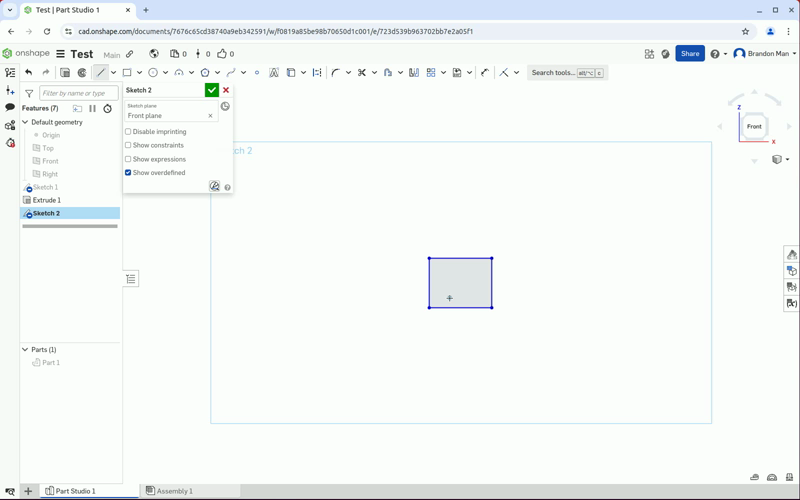
key_down(shift)
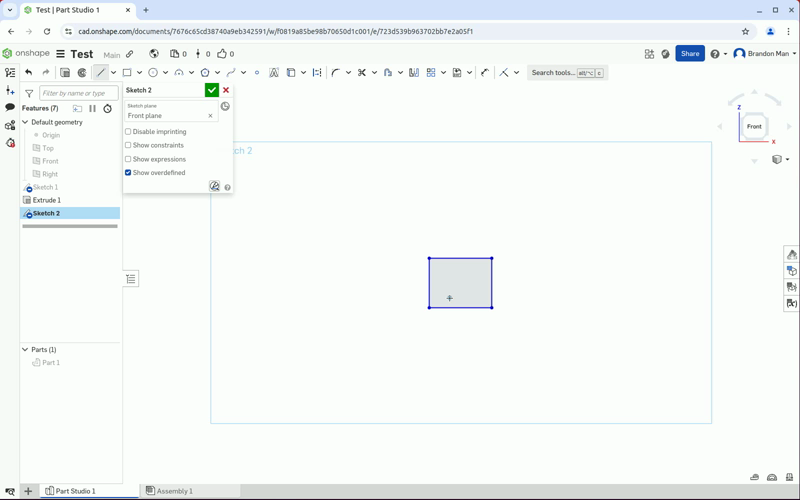
mouse_move(479, 297)
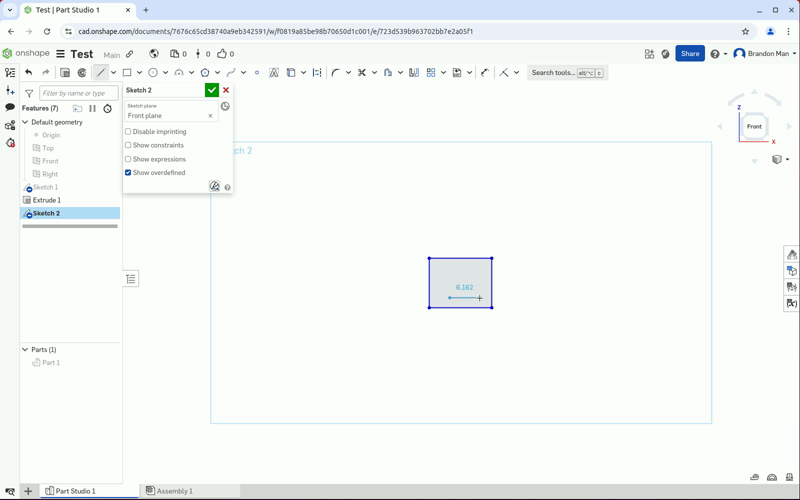
mouse_move(482, 297)
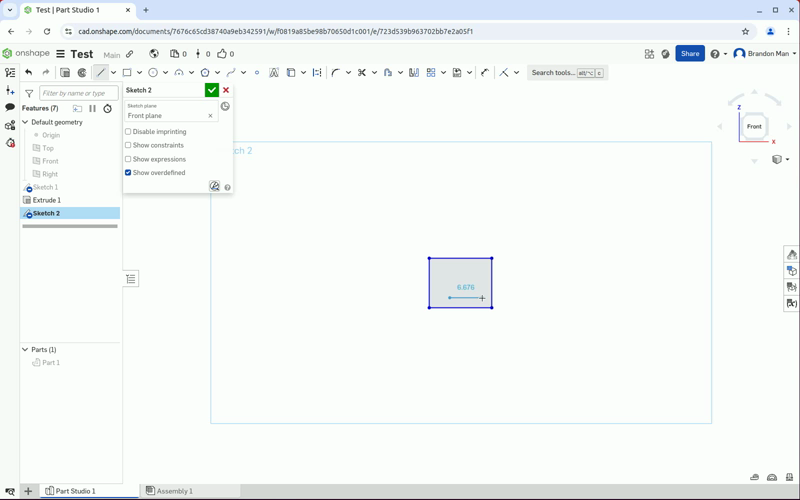
click(482, 297)
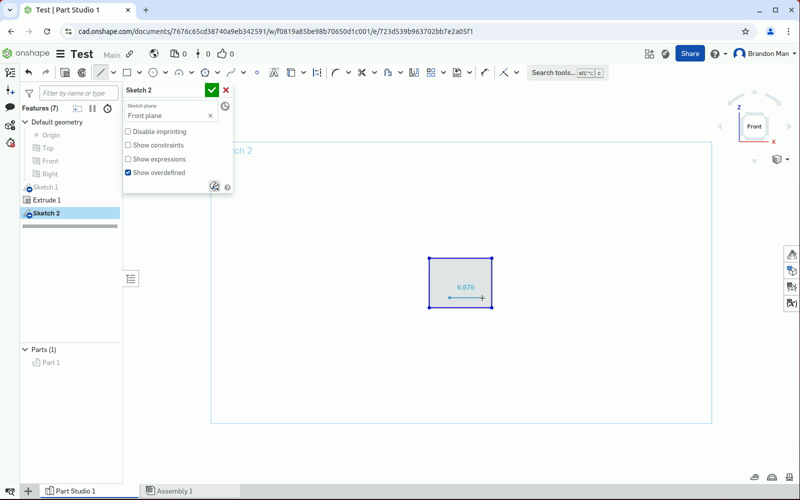
key_up(shift)
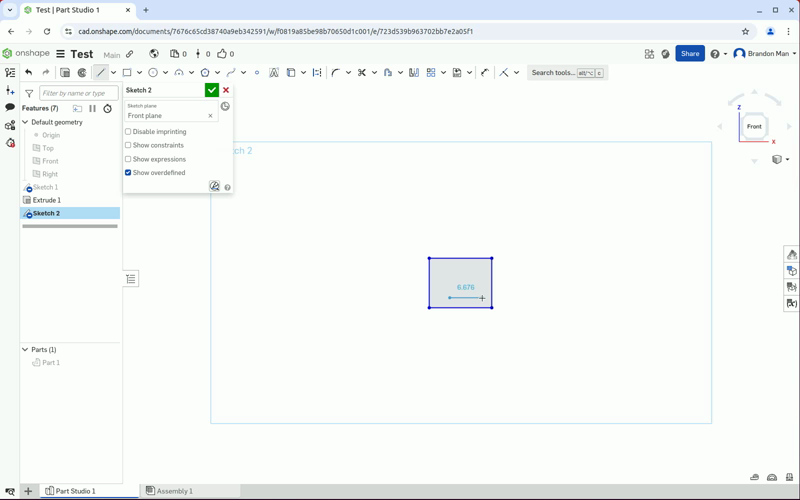
key_down(shift)
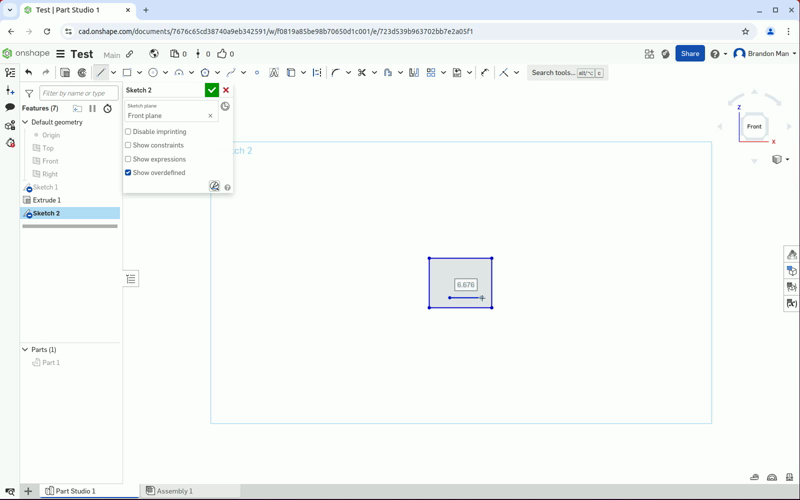
mouse_move(512, 297)
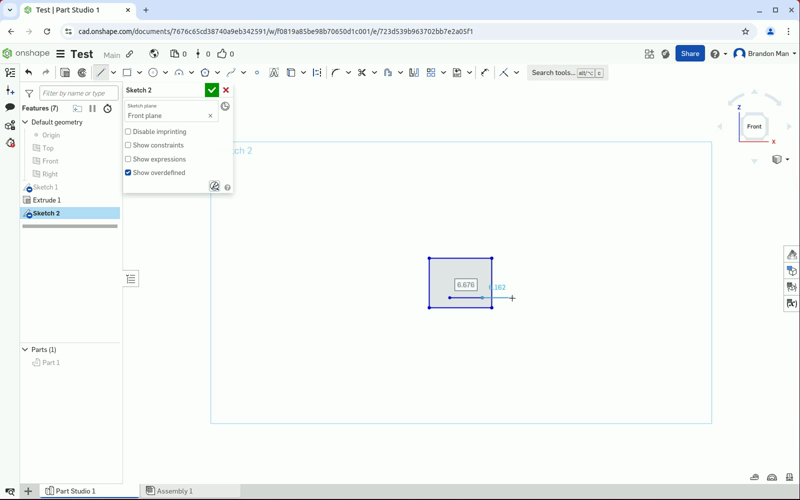
mouse_move(482, 273)
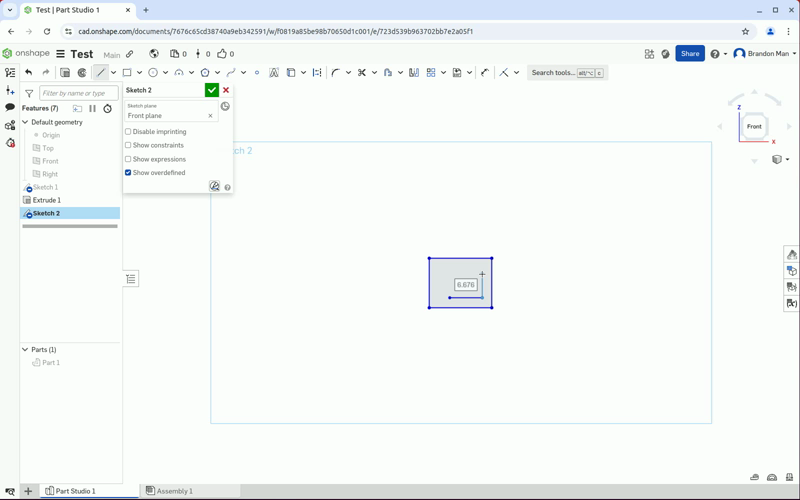
click(482, 273)
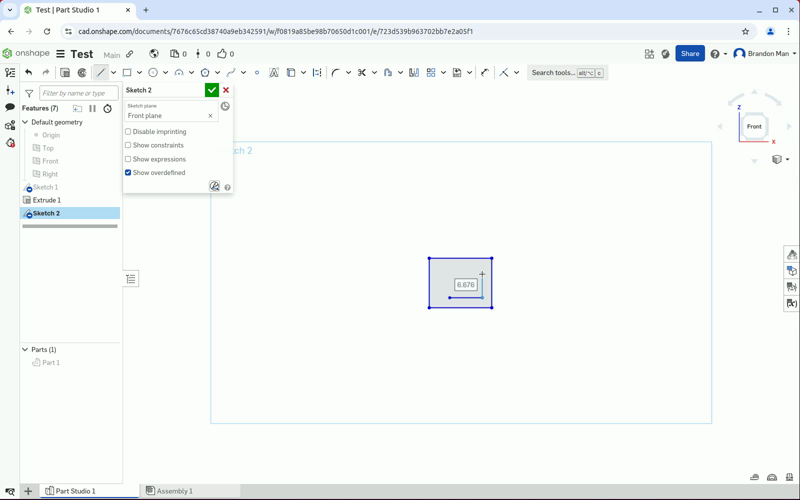
key_up(shift)
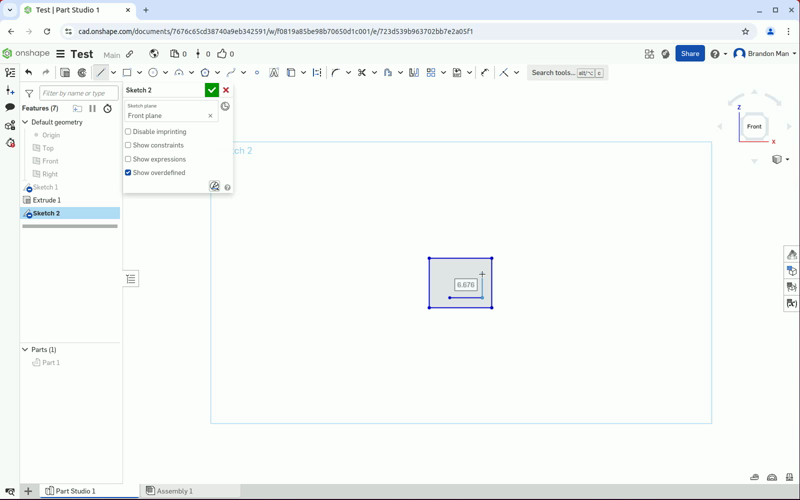
key_down(shift)
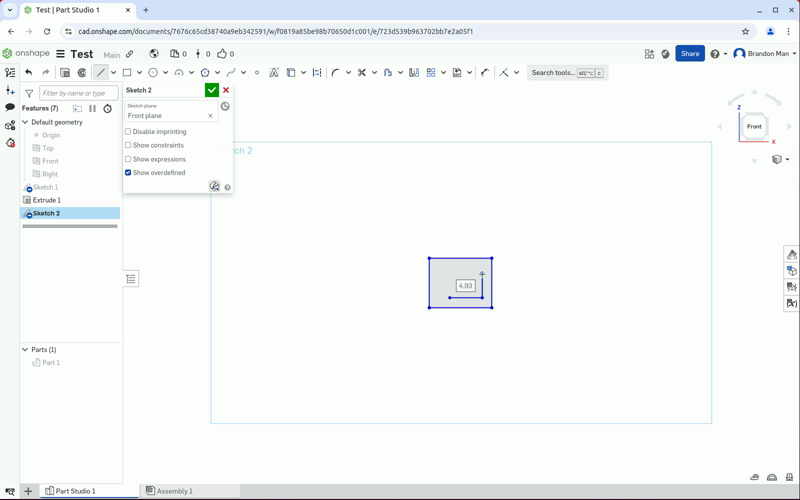
mouse_move(512, 273)
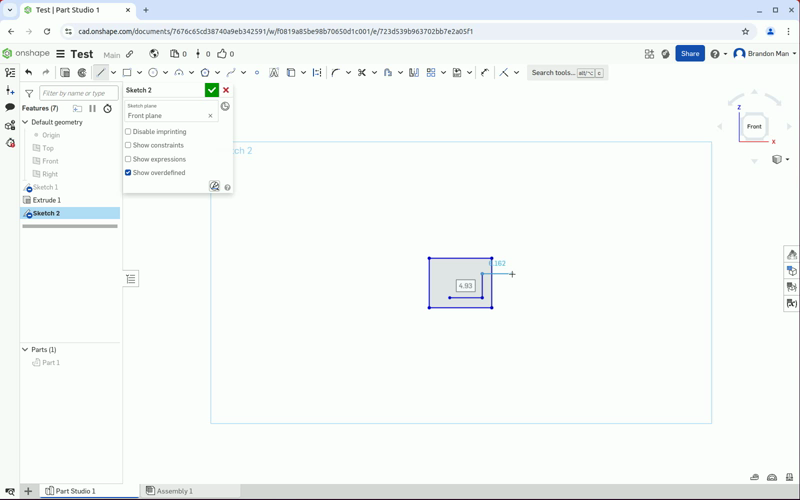
mouse_move(449, 273)
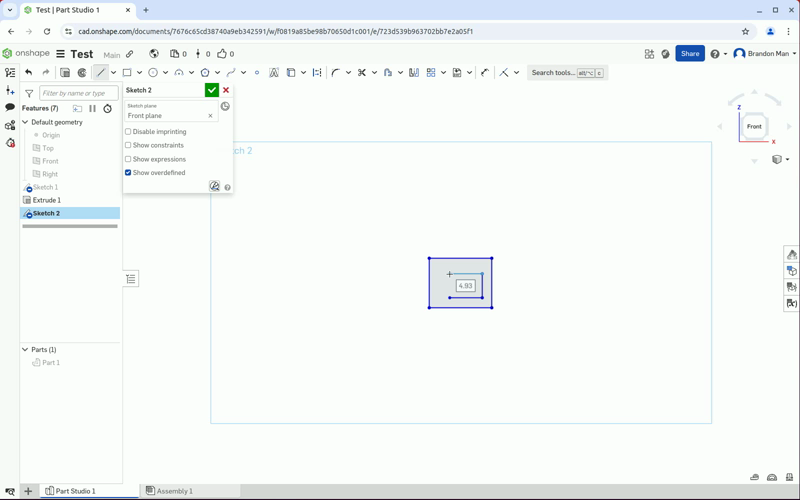
click(449, 273)
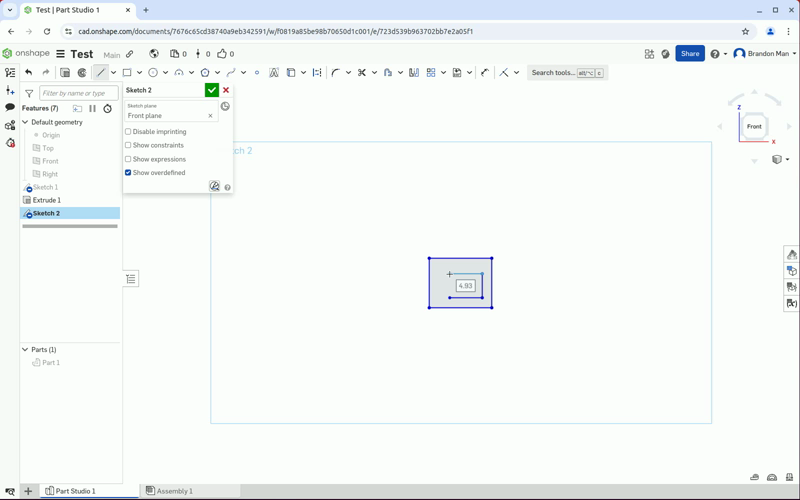
key_up(shift)
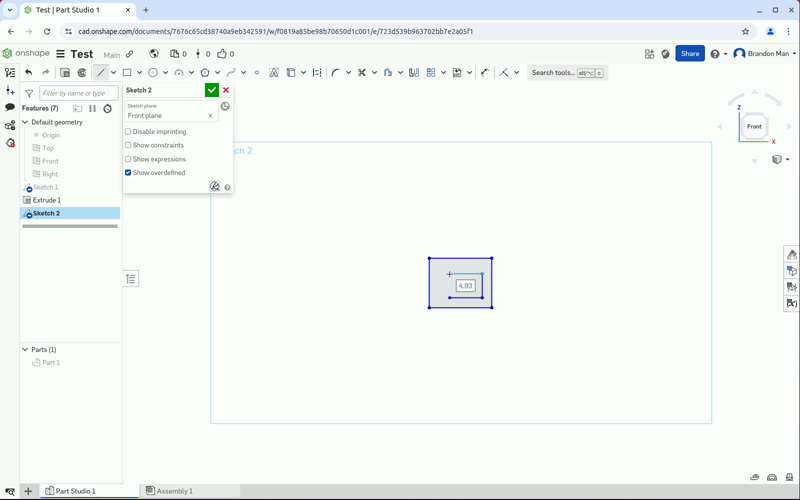
mouse_move(479, 273)
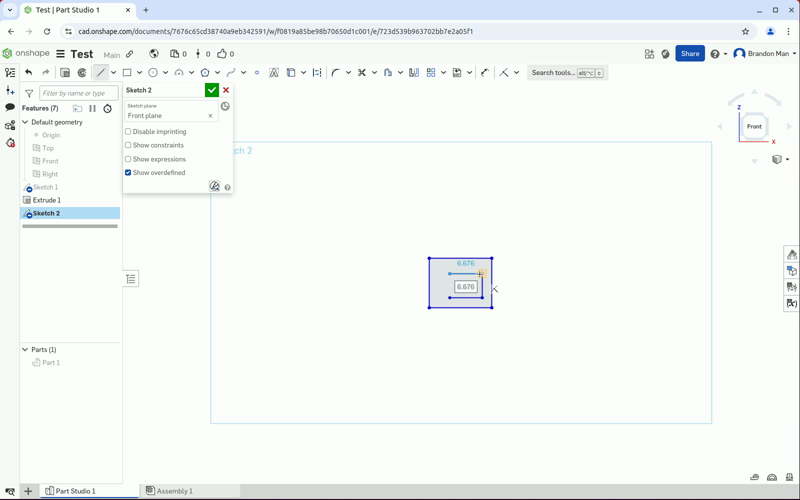
key_down(shift)
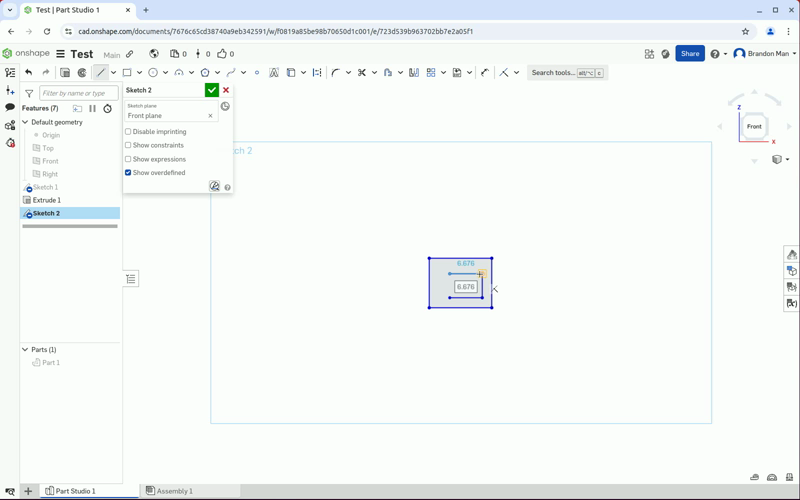
mouse_move(449, 297)
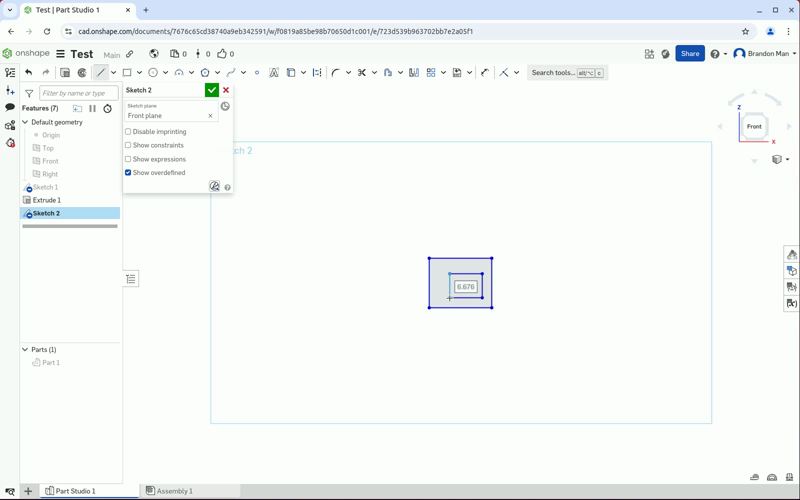
key_up(shift)
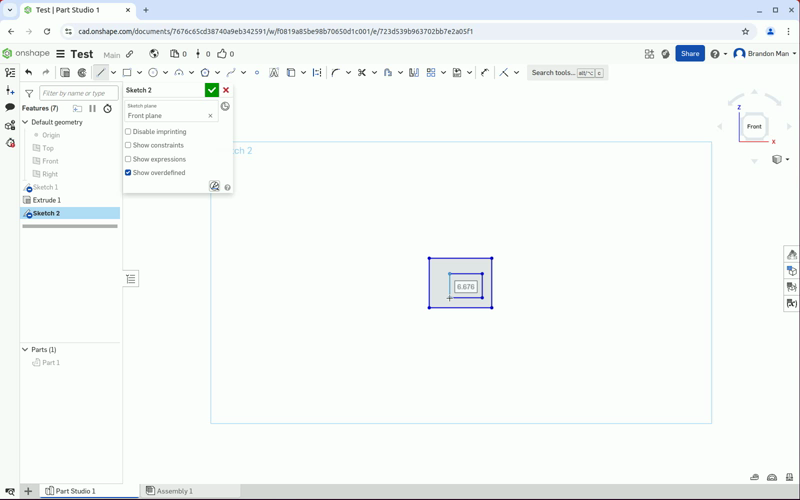
click(449, 297)
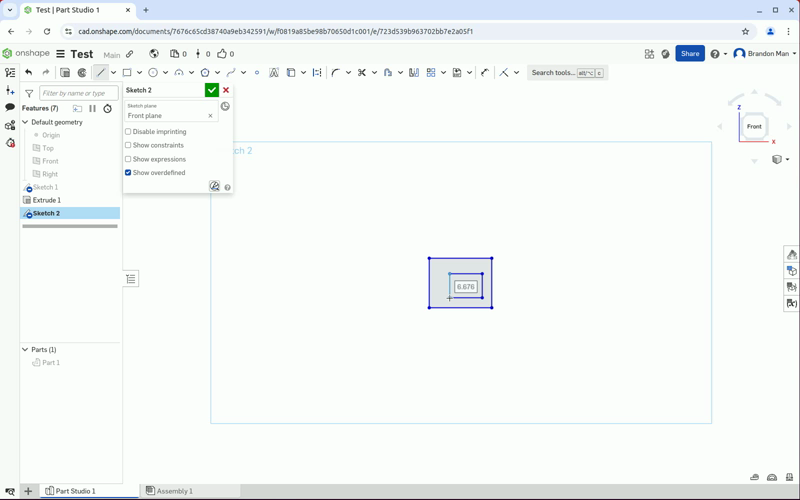
key(esc)
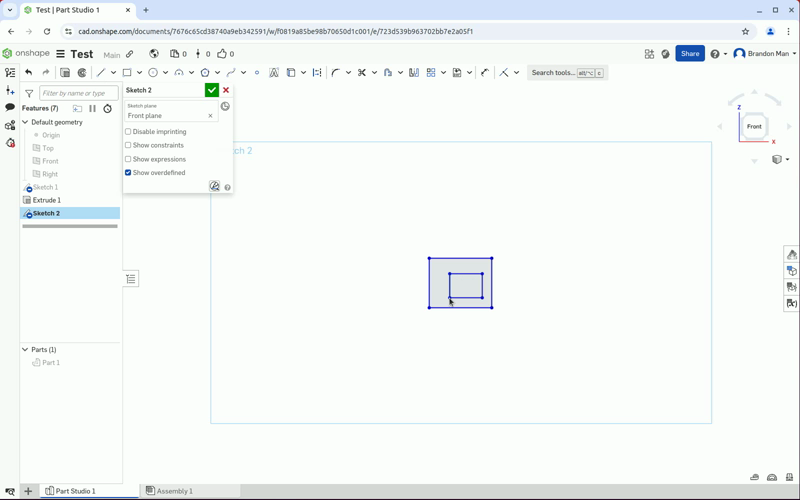
mouse_move(441, 279)
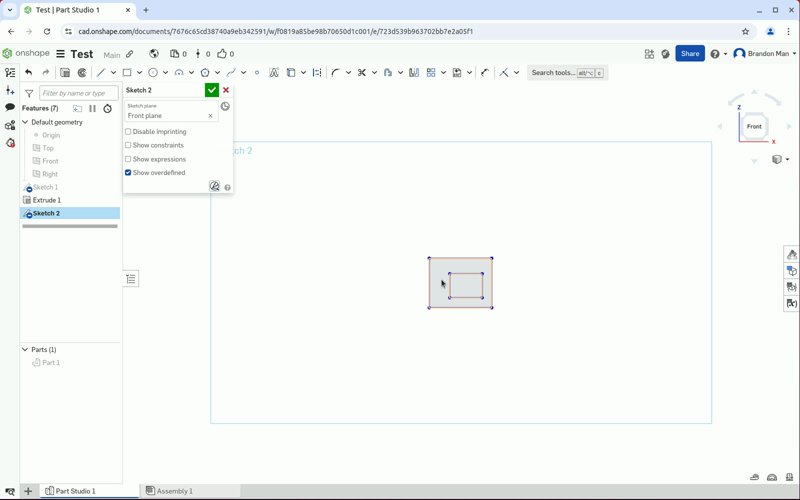
click(441, 279)
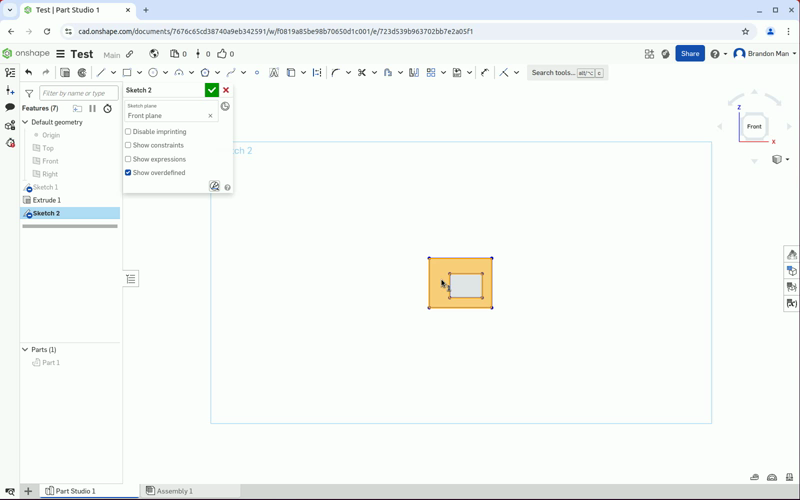
mouse_move(73, 352)
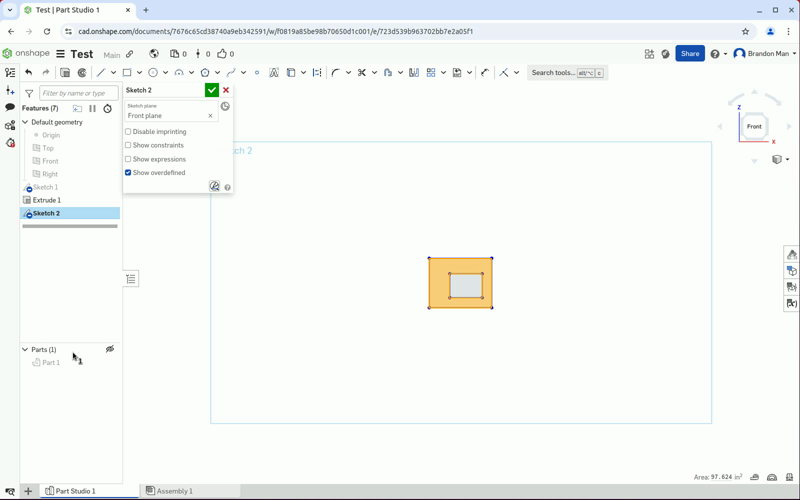
key(shift+y)
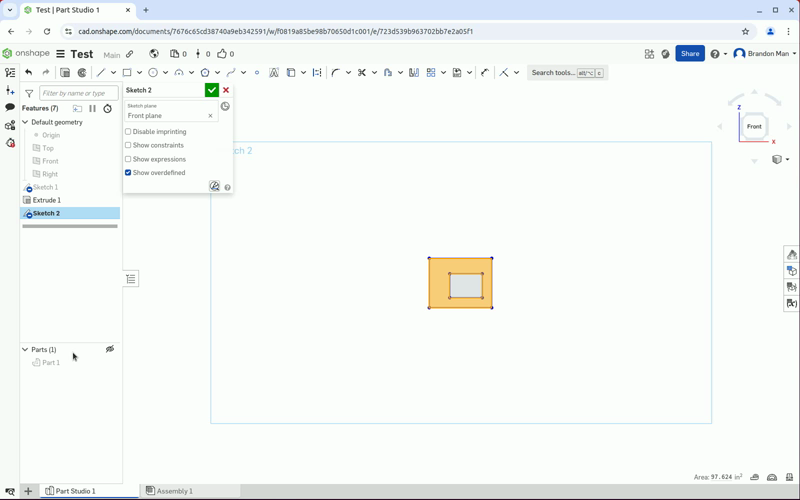
key(shift+e)
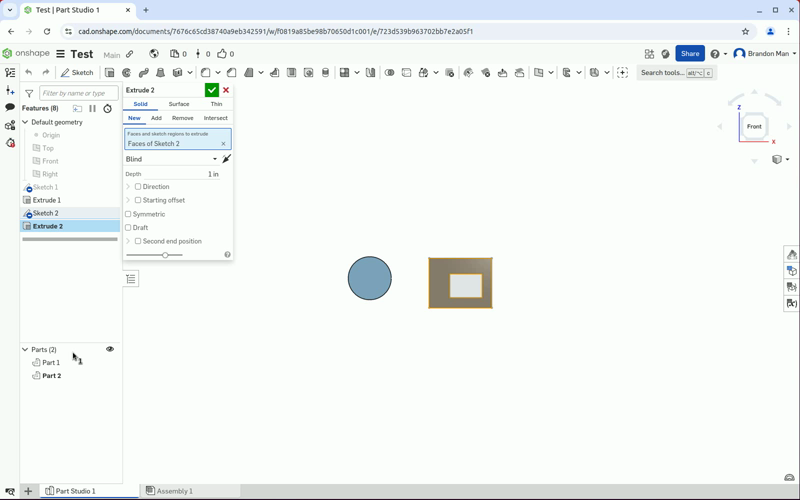
mouse_move(143, 106)
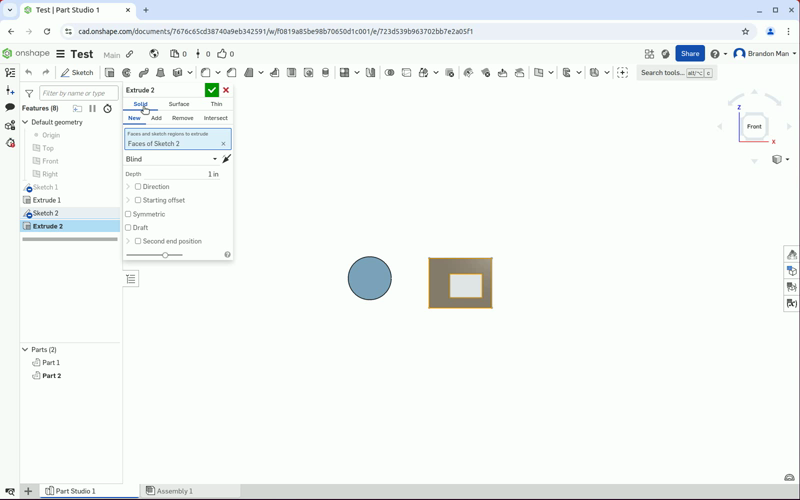
click(143, 106)
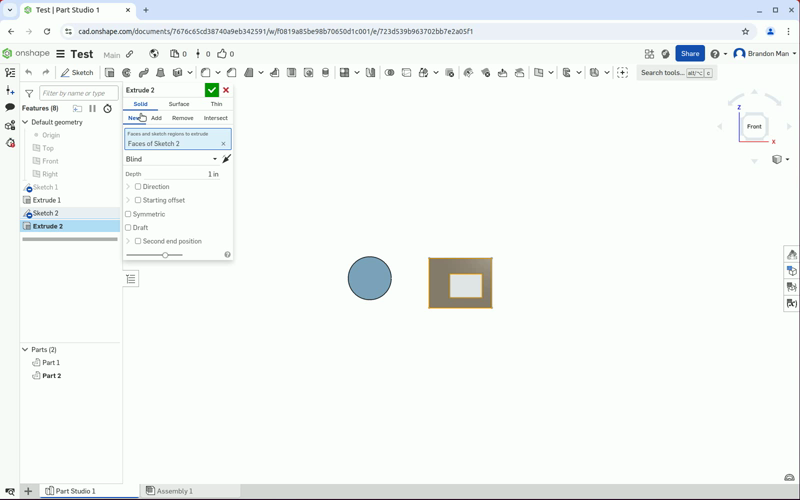
mouse_move(137, 120)
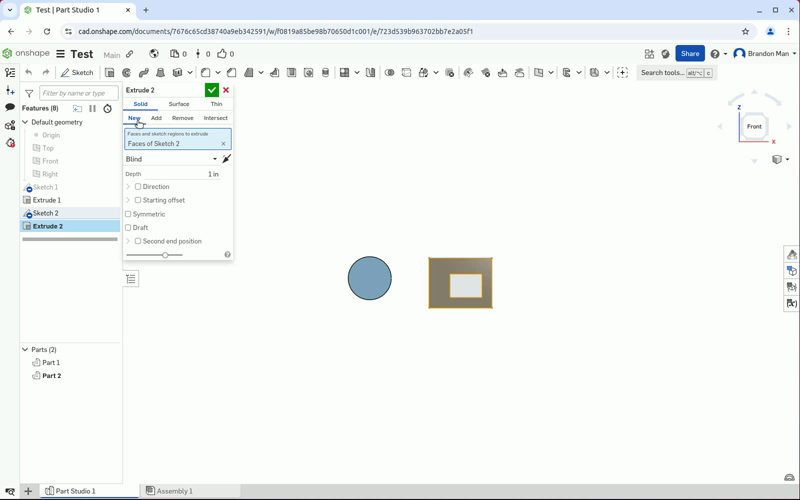
click(137, 120)
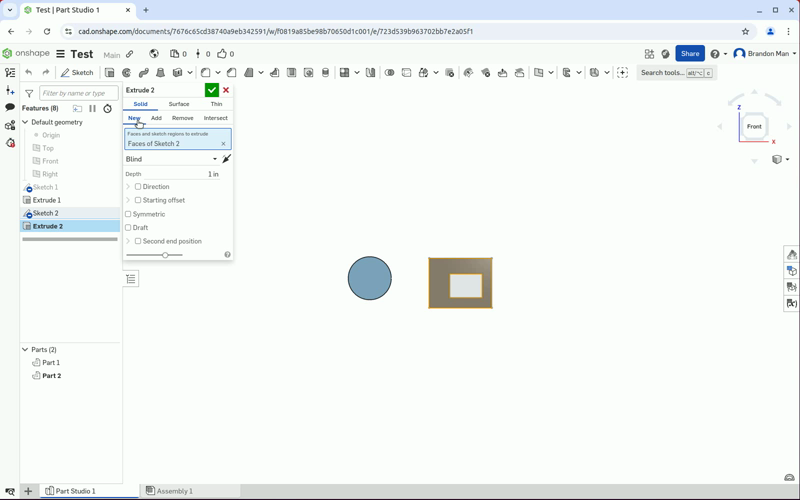
key(tab, 4)
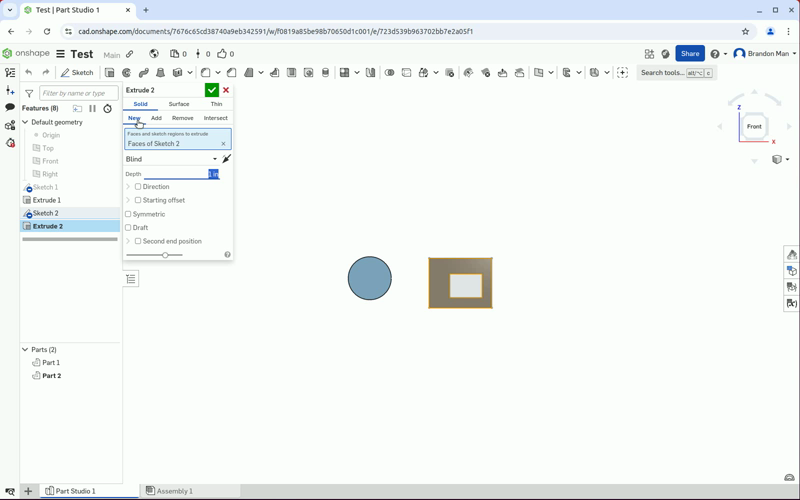
text(2.889)
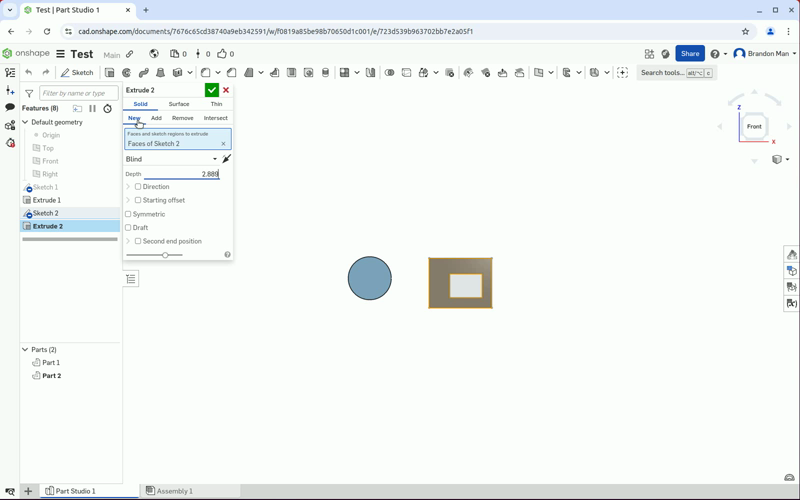
key(enter)
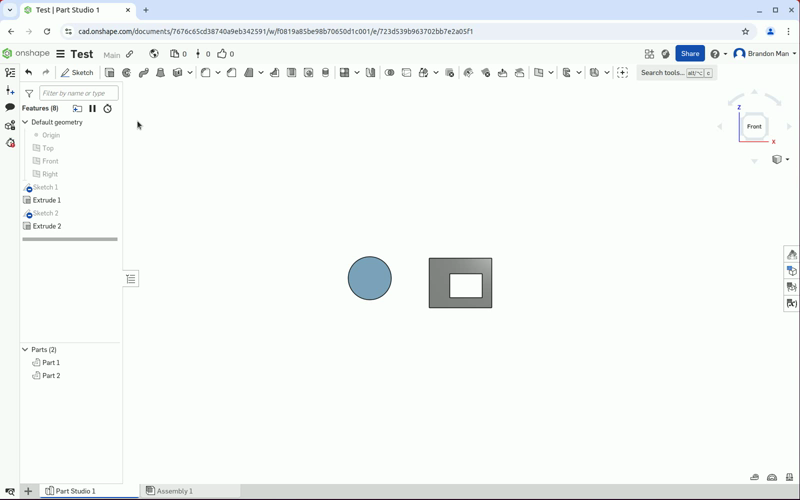
key(shift+h)
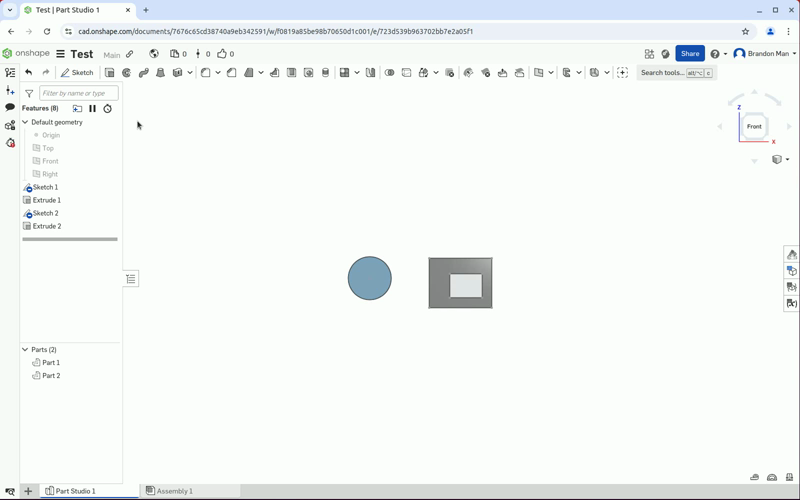
key(shift+h)
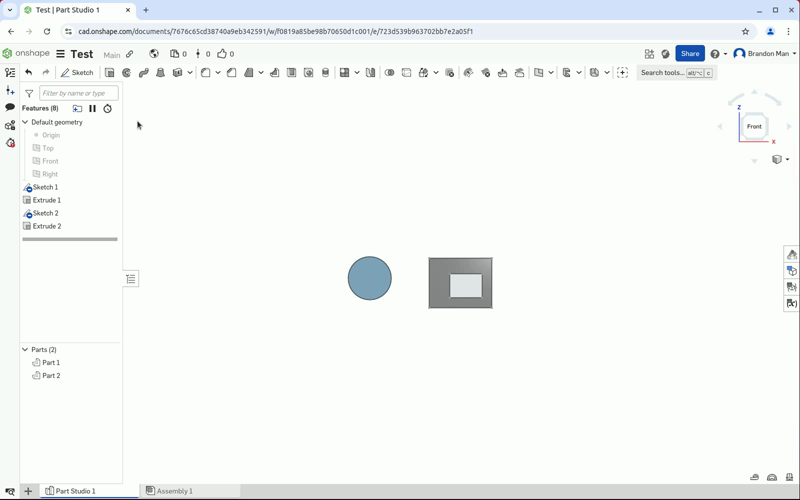
key(shift+7)
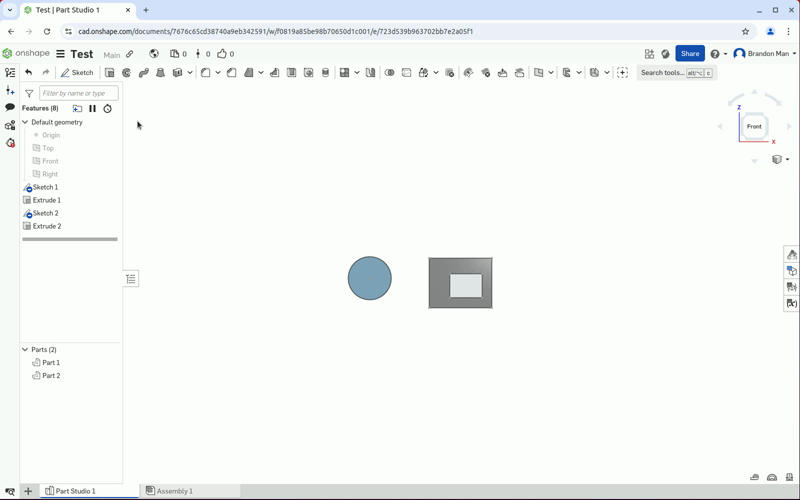
key(left, 2)
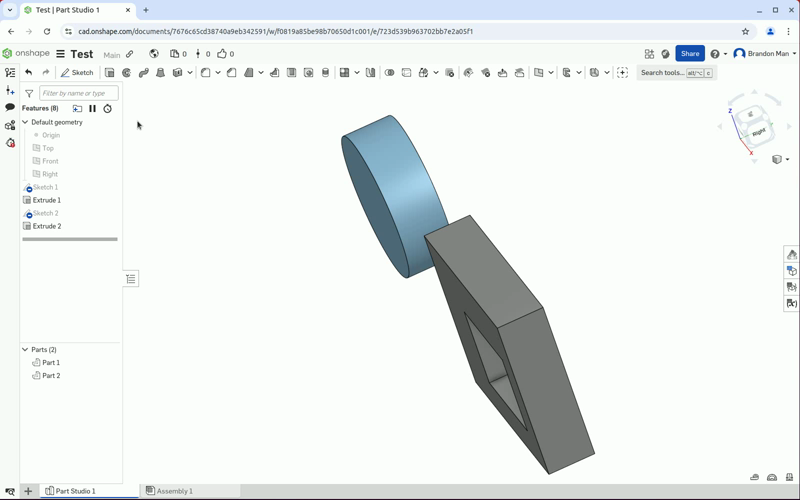
key(down, 2)
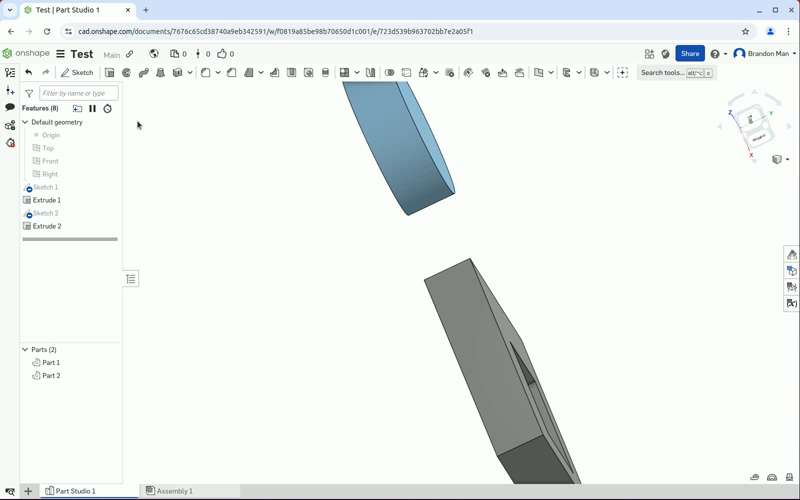
key(up, 2)
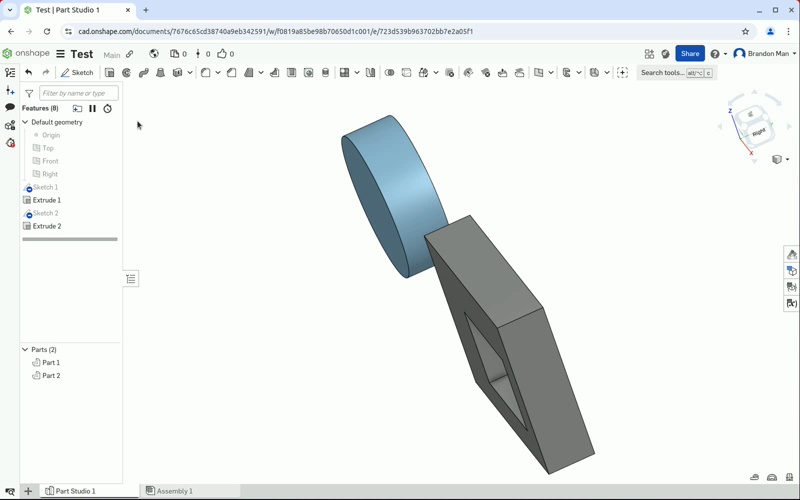
key(right, 2)
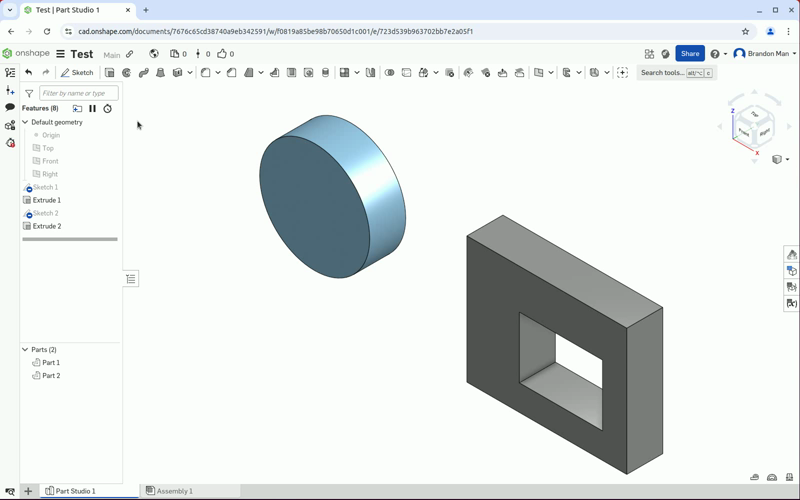
mouse_move(73, 189)
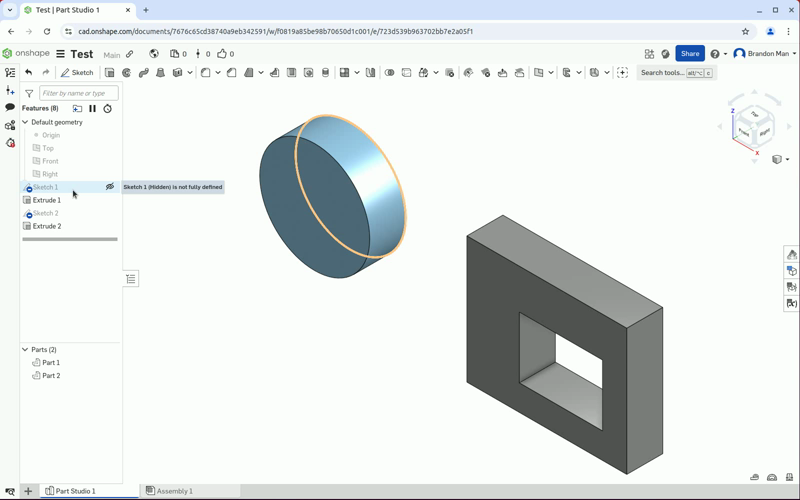
click(73, 189)